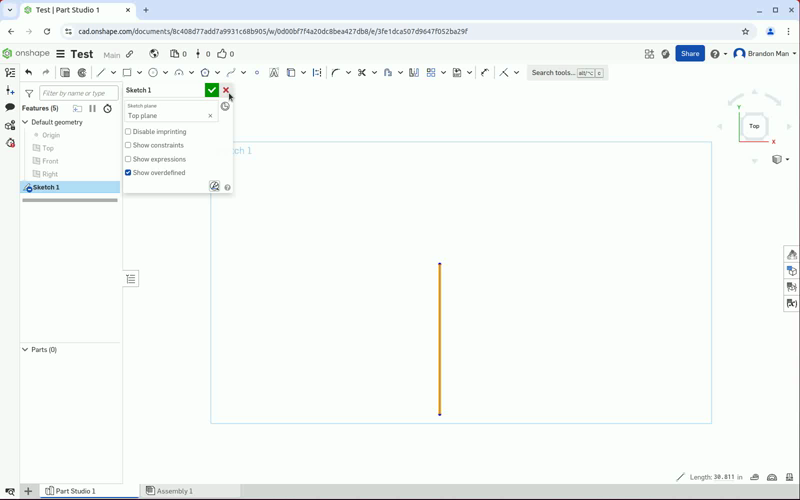
key(shift+h)
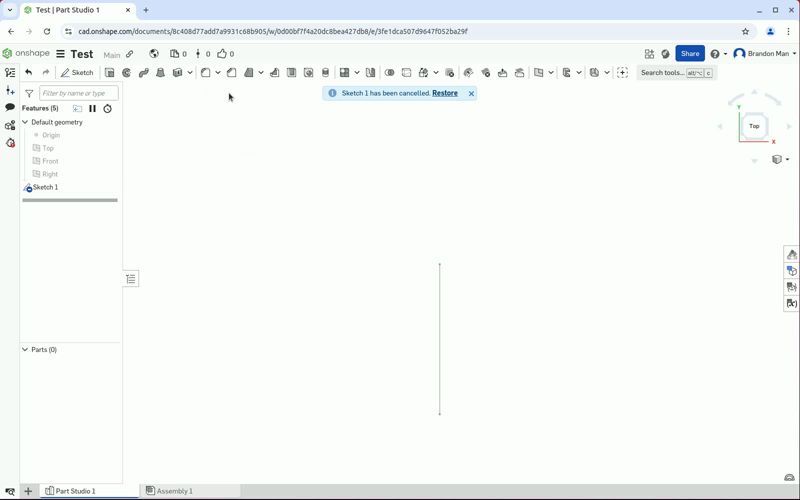
key(shift+s)
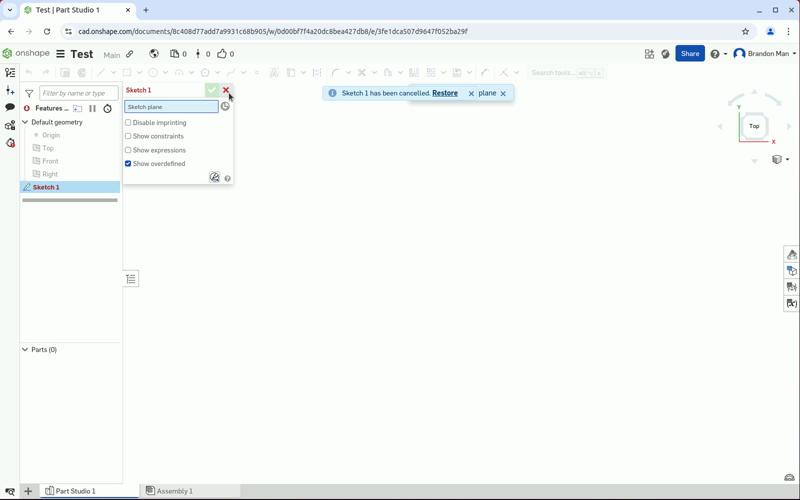
mouse_move(73, 150)
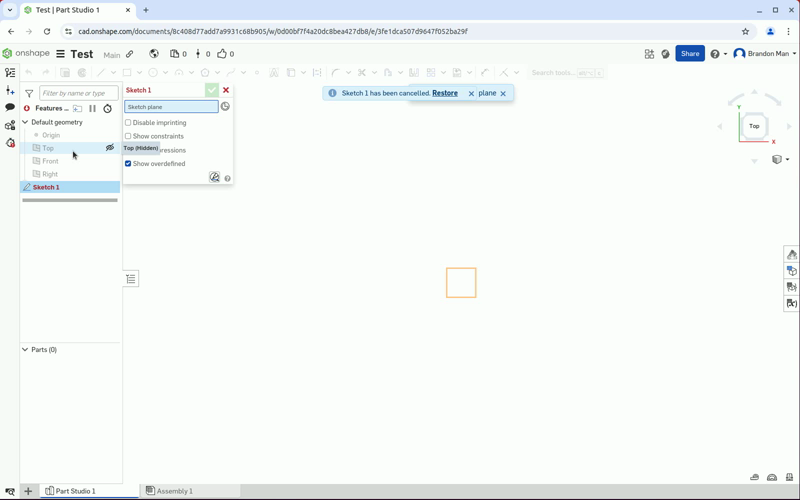
click(73, 150)
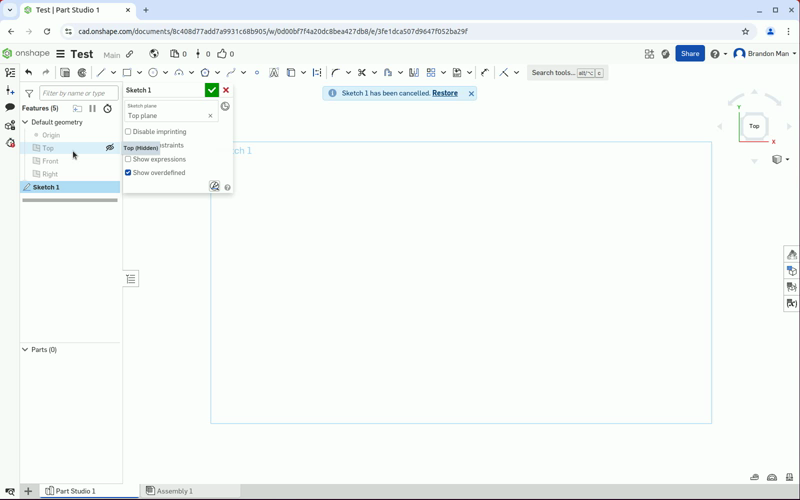
mouse_move(73, 352)
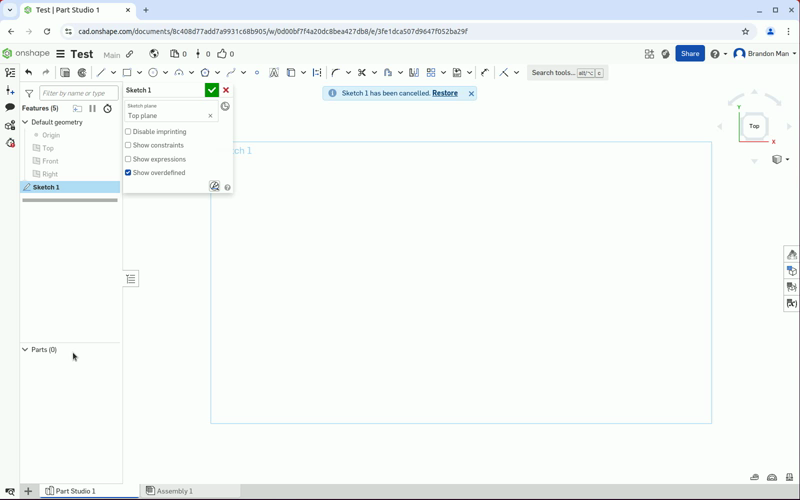
key(y)
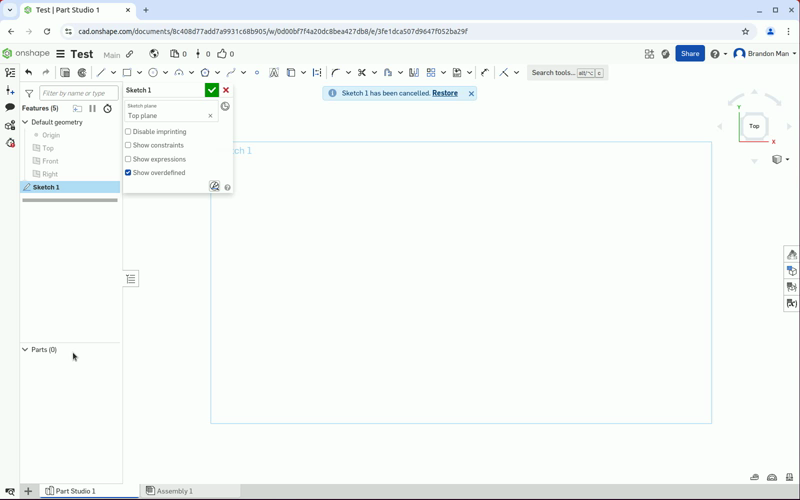
key(l)
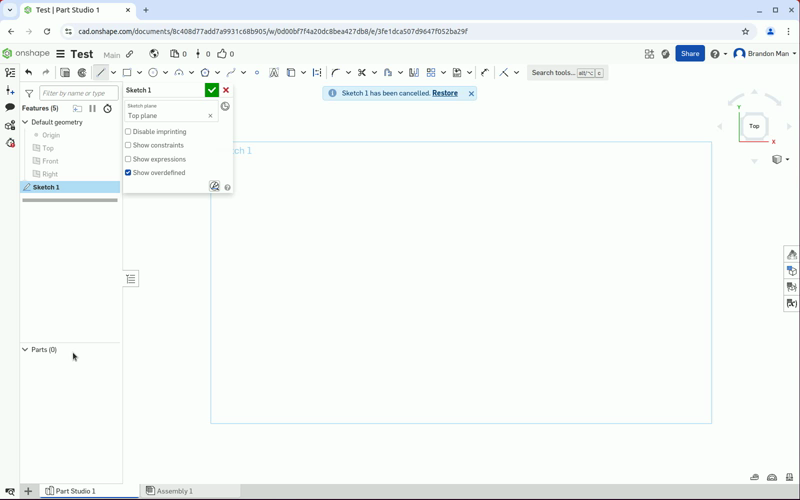
key_down(shift)
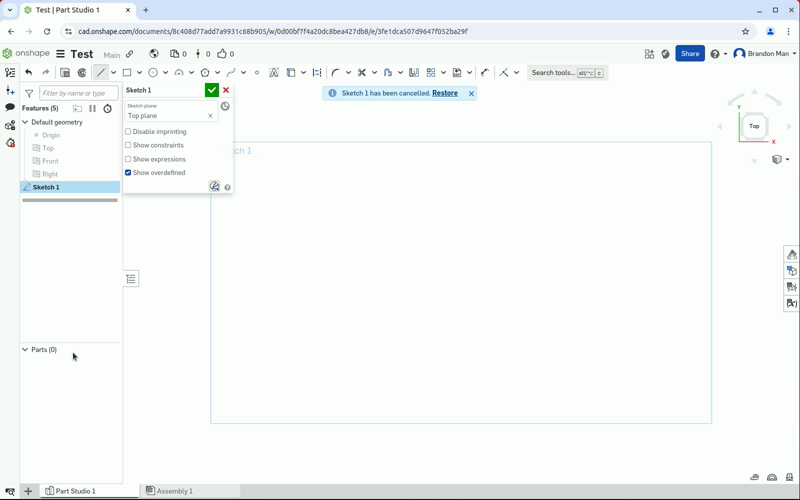
mouse_move(460, 282)
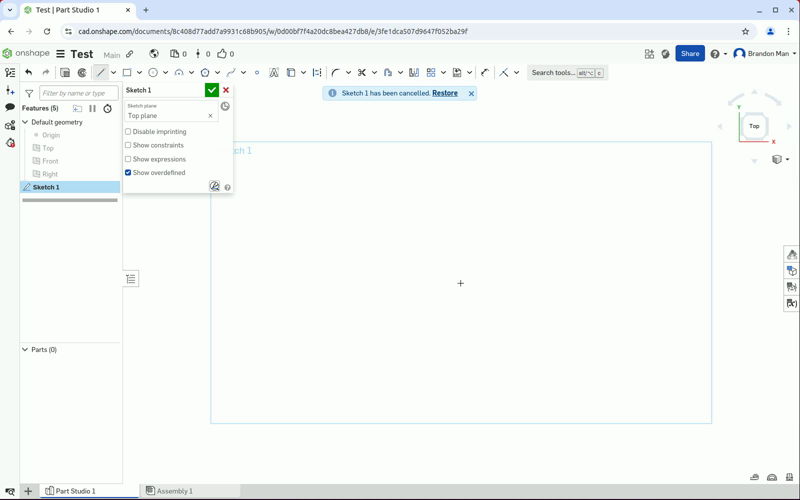
click(460, 282)
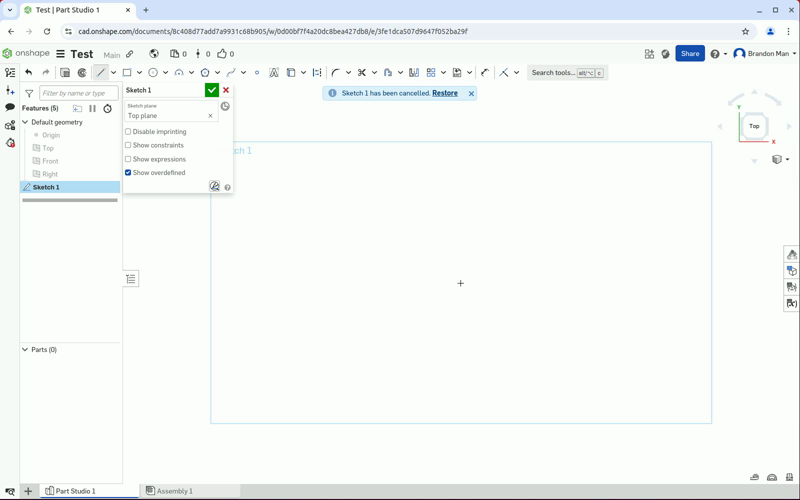
key_up(shift)
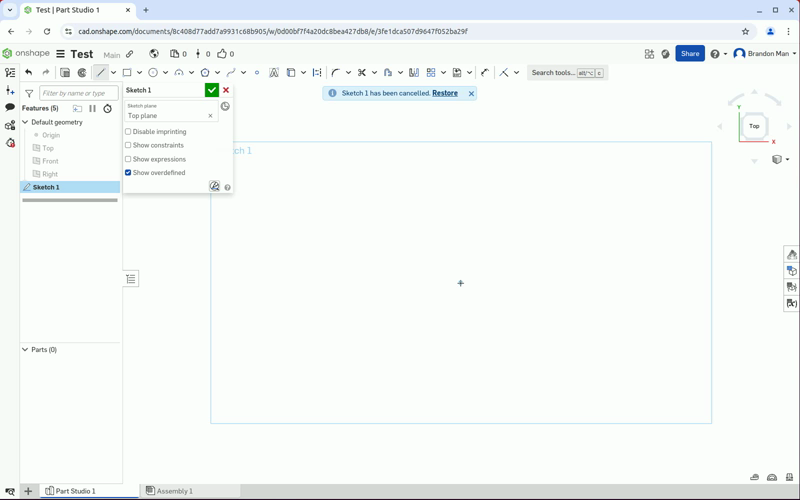
key_down(shift)
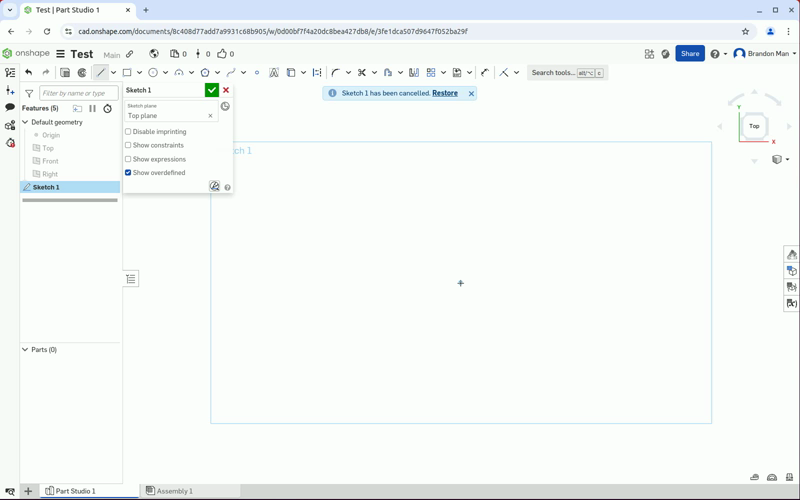
mouse_move(535, 282)
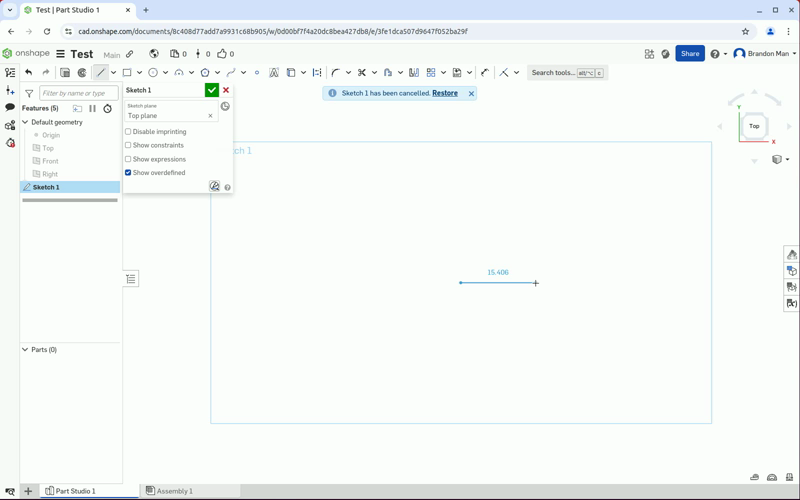
click(535, 282)
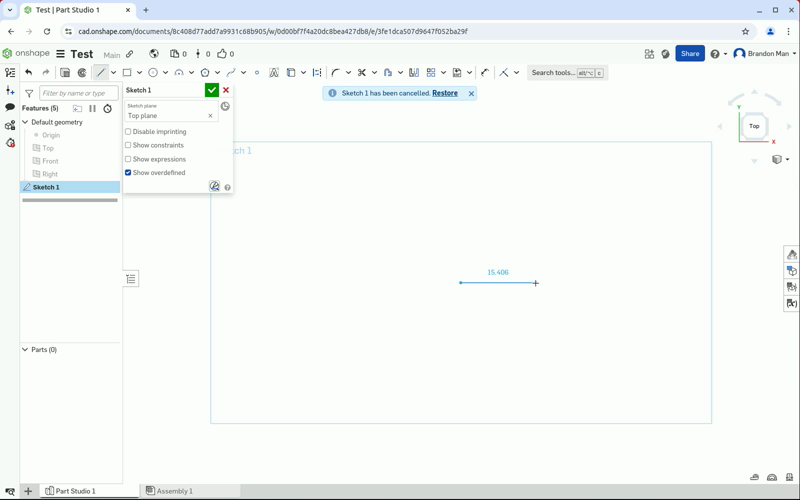
key_up(shift)
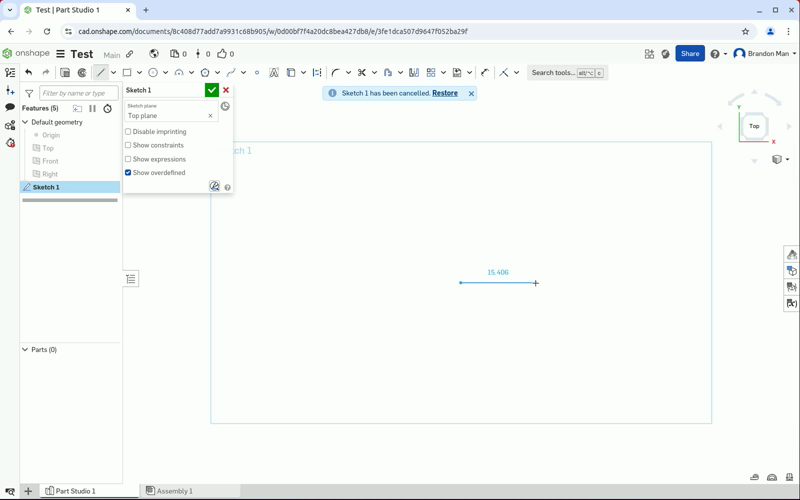
key_down(shift)
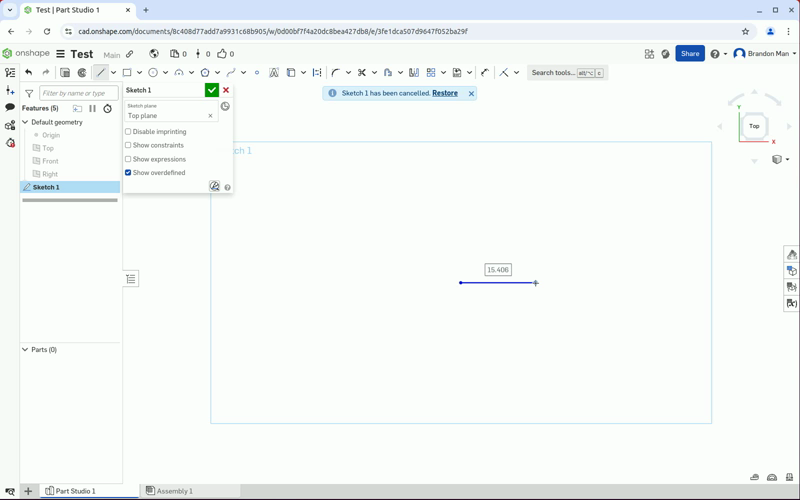
mouse_move(535, 170)
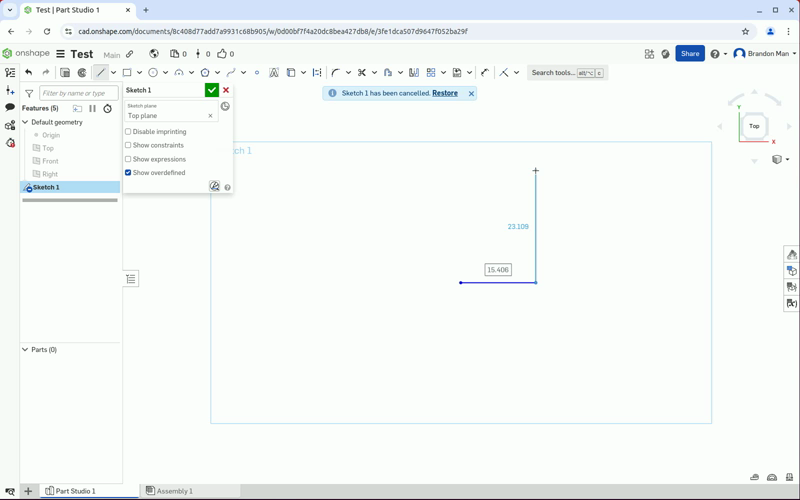
click(535, 170)
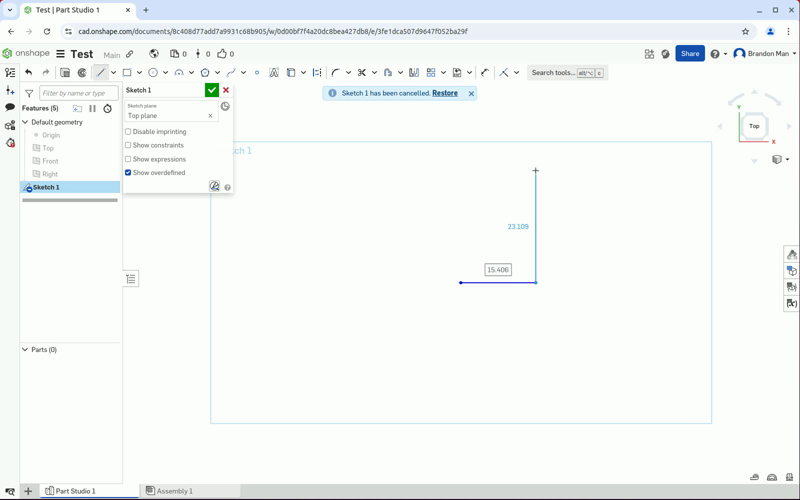
key_up(shift)
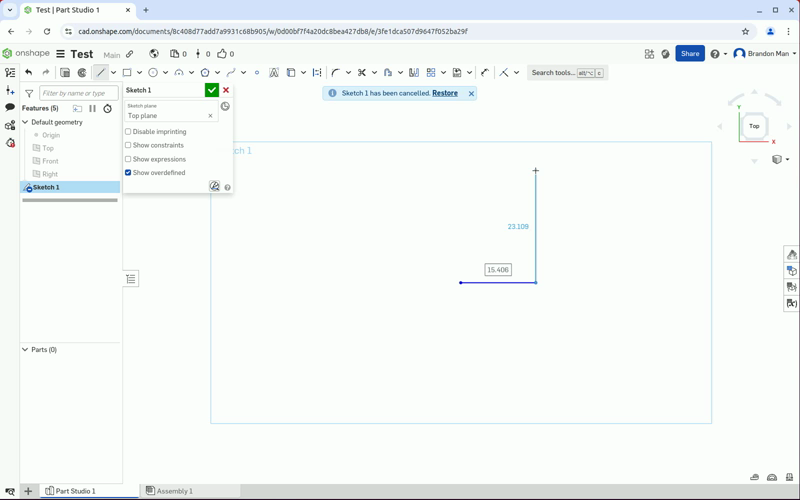
key_down(shift)
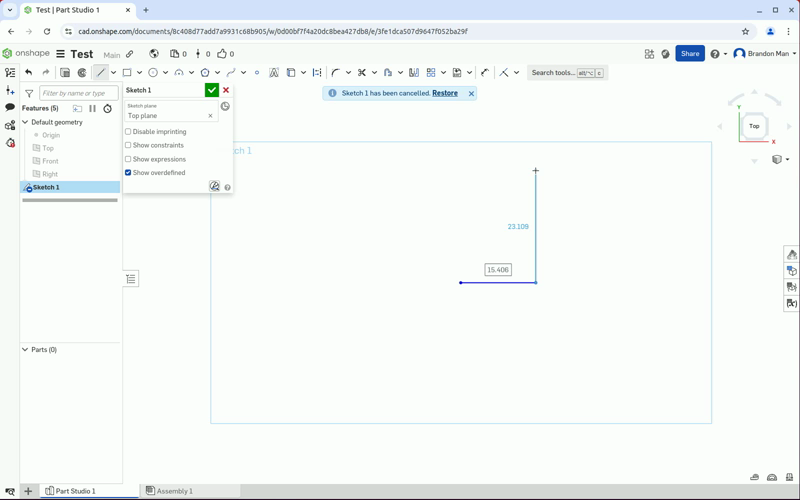
mouse_move(460, 170)
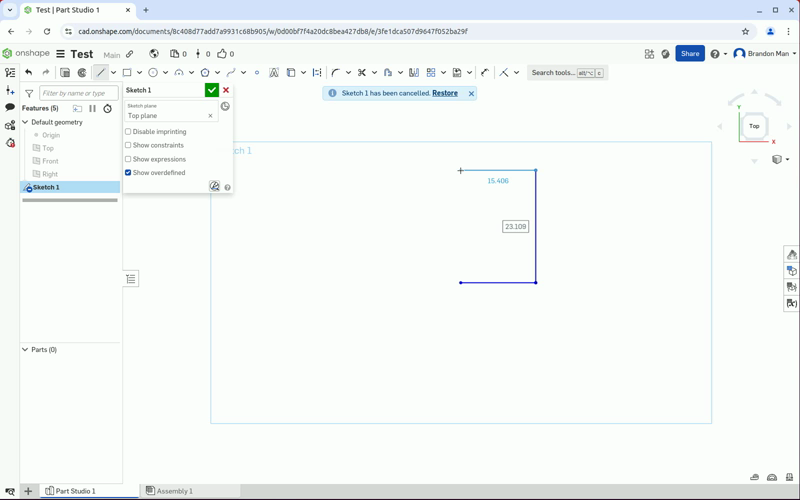
click(460, 170)
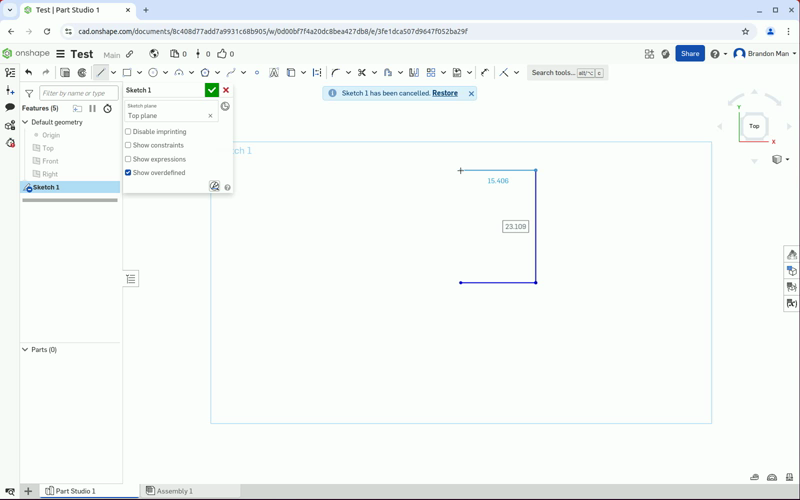
key_up(shift)
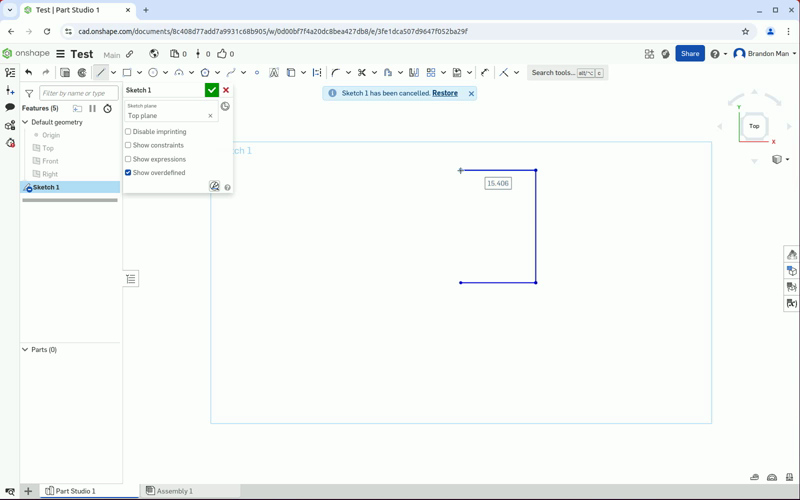
key_down(shift)
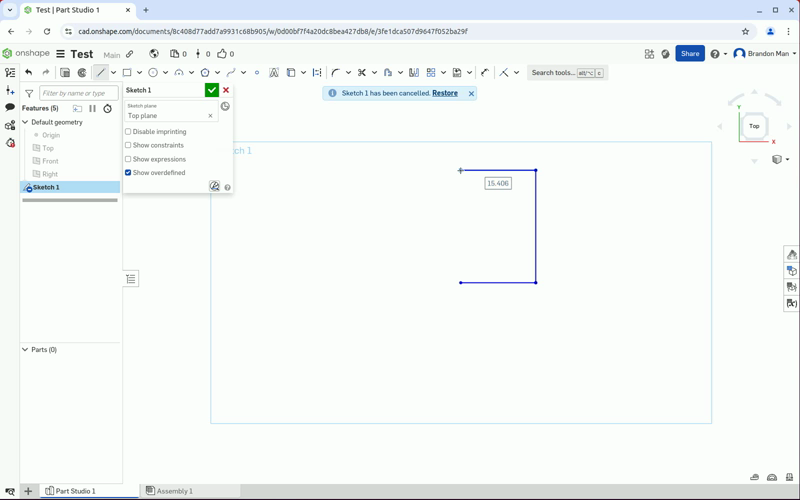
mouse_move(460, 282)
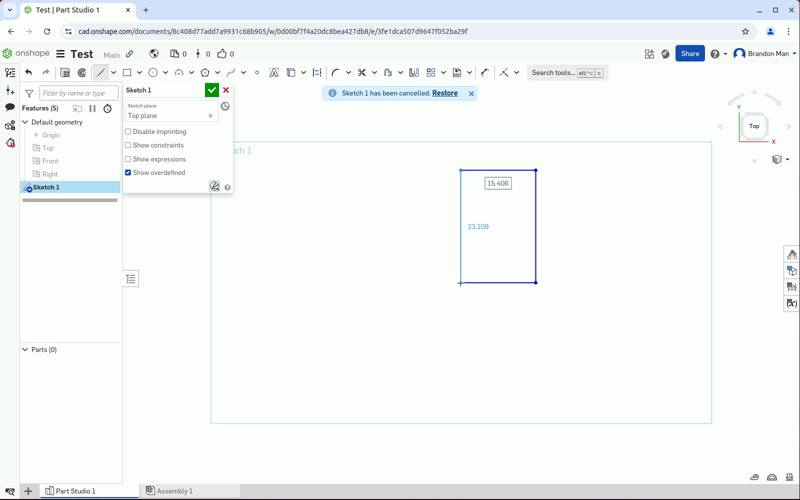
key_up(shift)
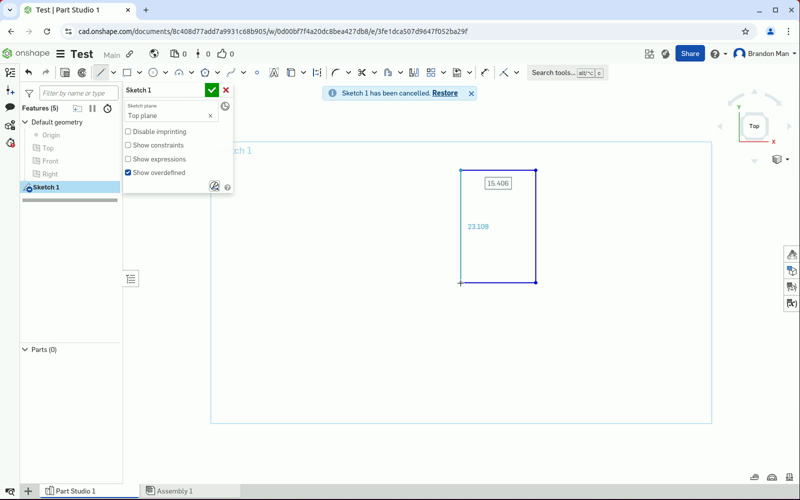
click(460, 282)
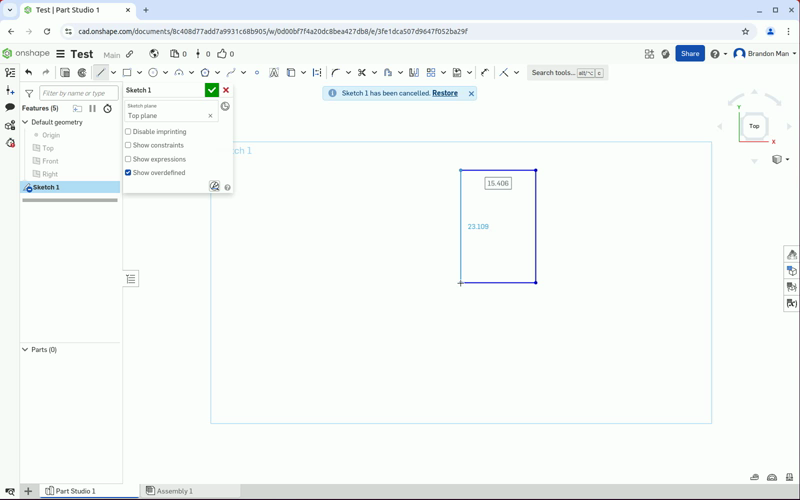
key(esc)
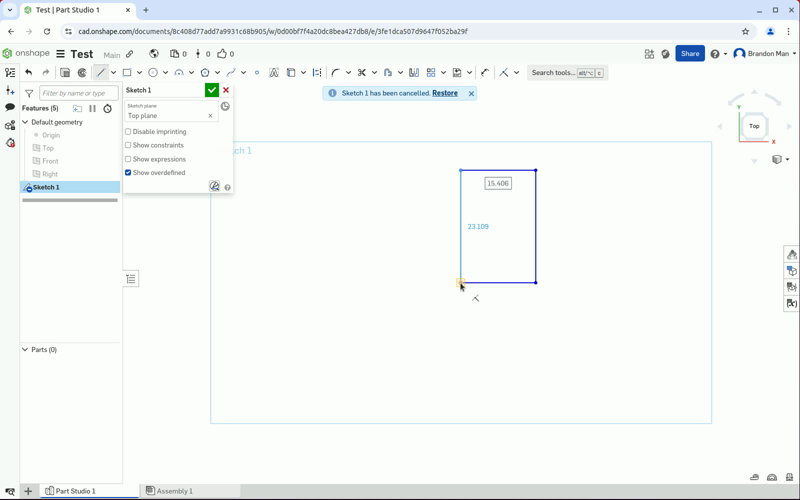
mouse_move(490, 218)
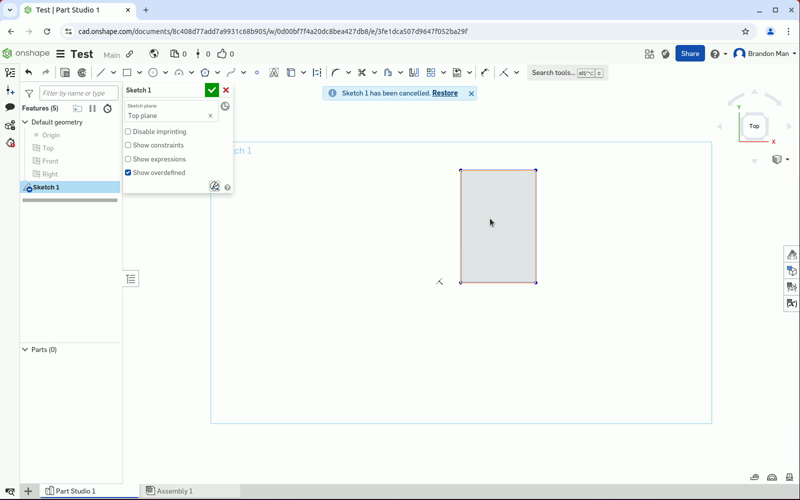
click(490, 218)
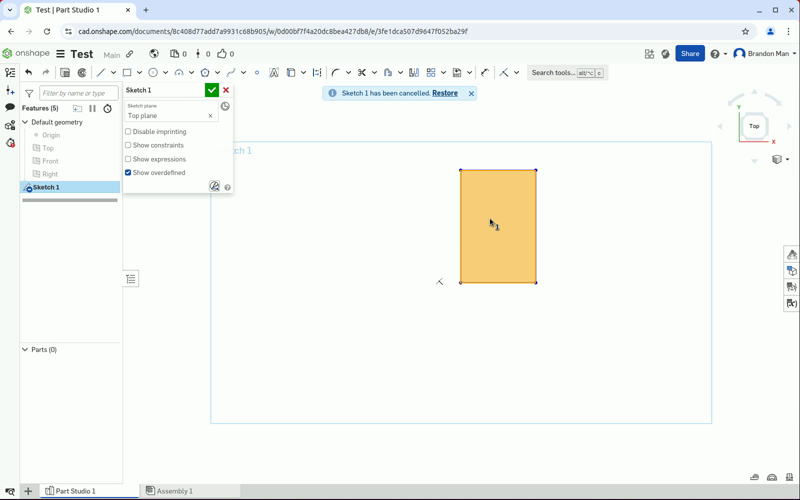
mouse_move(73, 352)
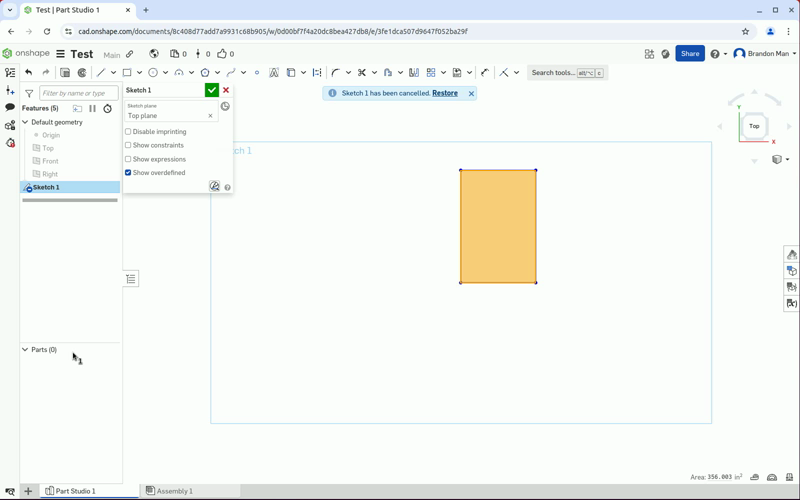
key(shift+y)
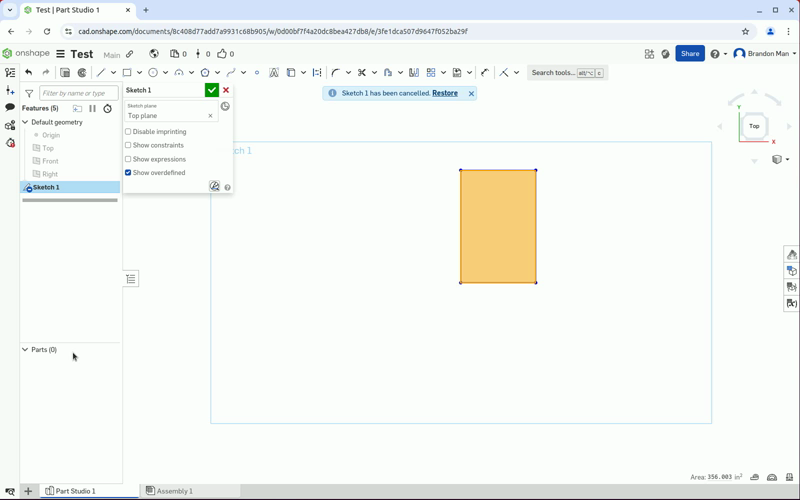
key(shift+e)
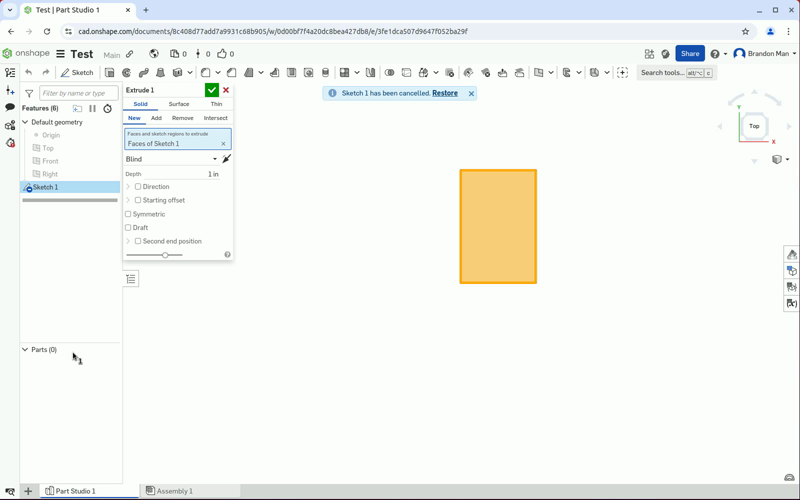
mouse_move(143, 106)
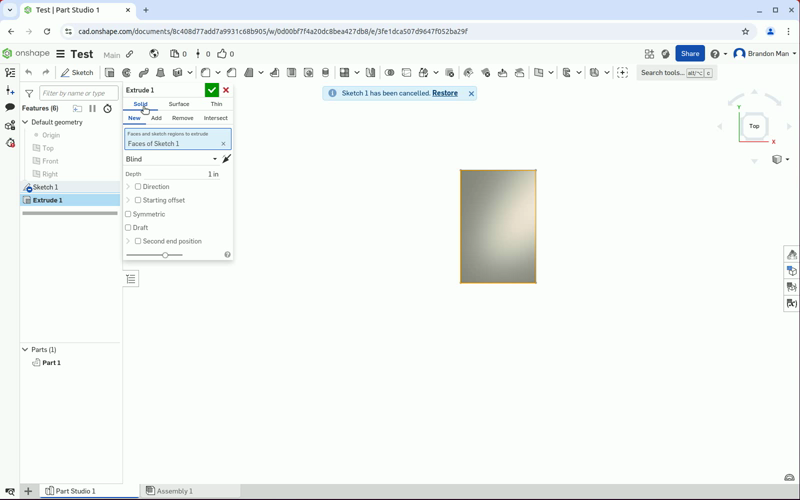
click(143, 106)
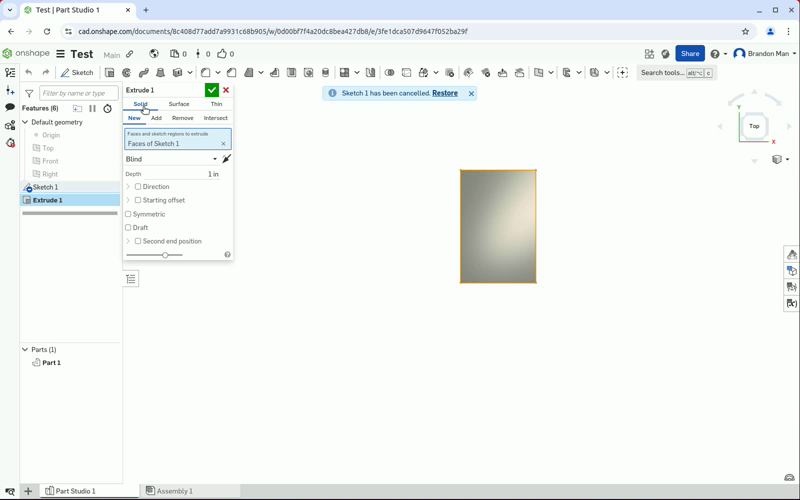
mouse_move(137, 120)
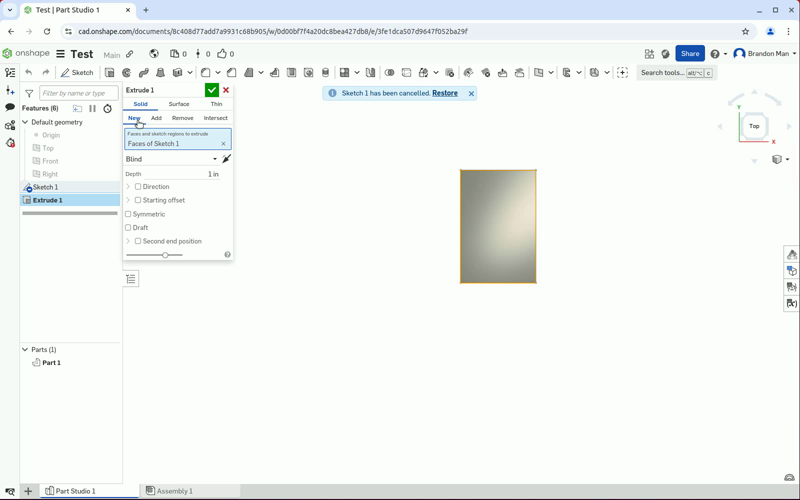
click(137, 120)
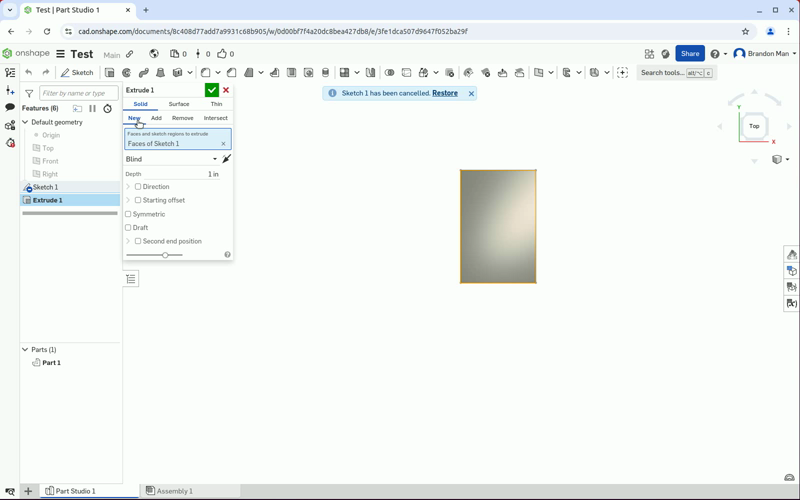
key(tab, 4)
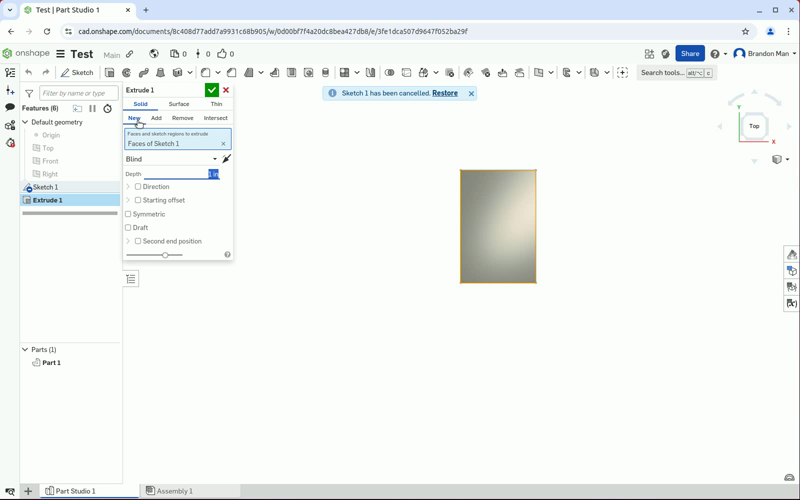
text(9.147)
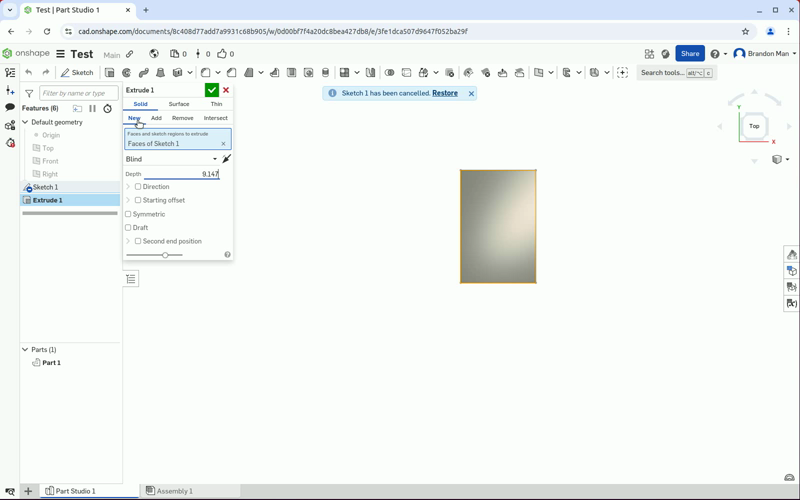
key(enter)
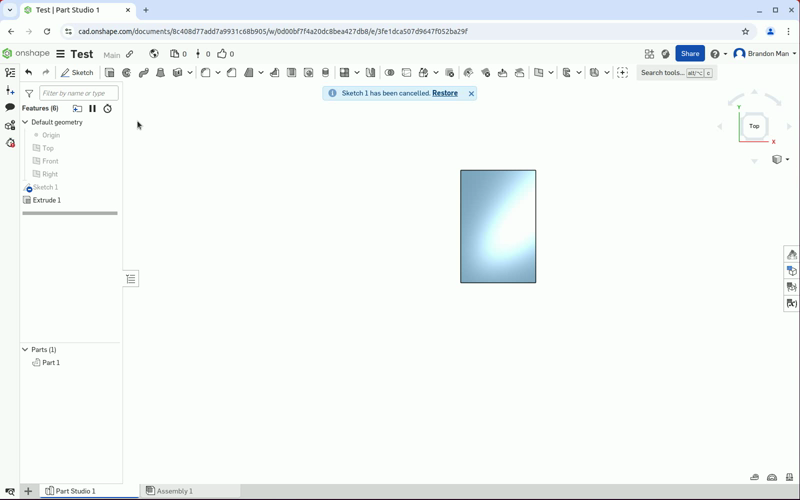
key(shift+h)
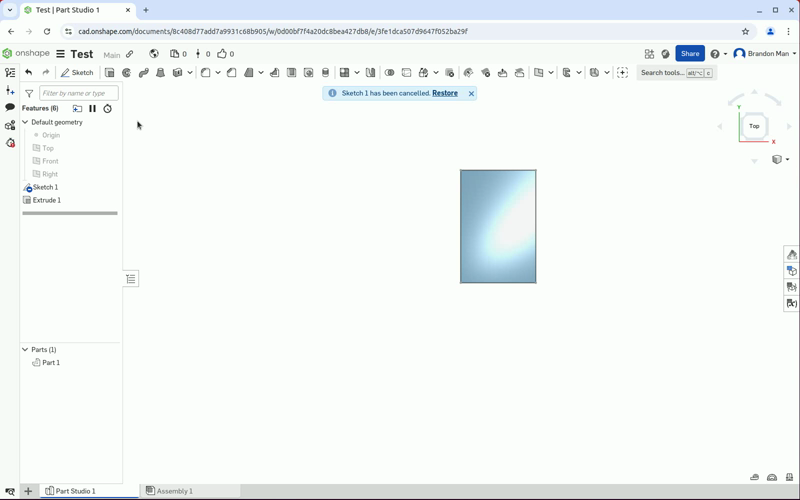
key(shift+h)
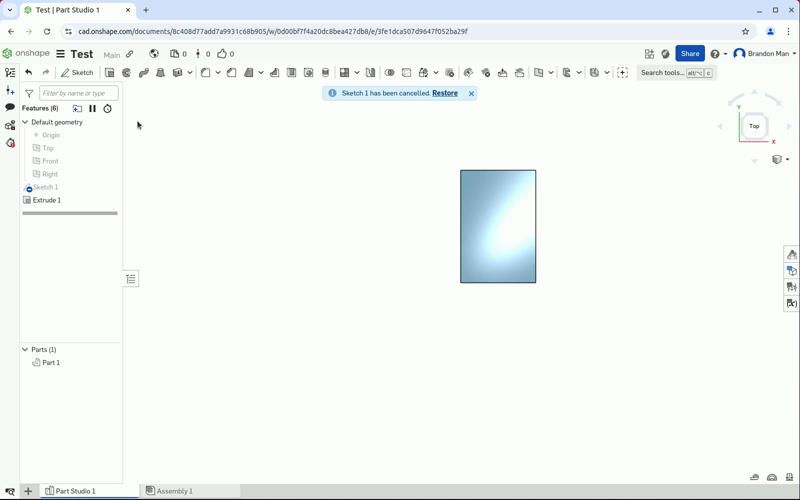
mouse_move(73, 189)
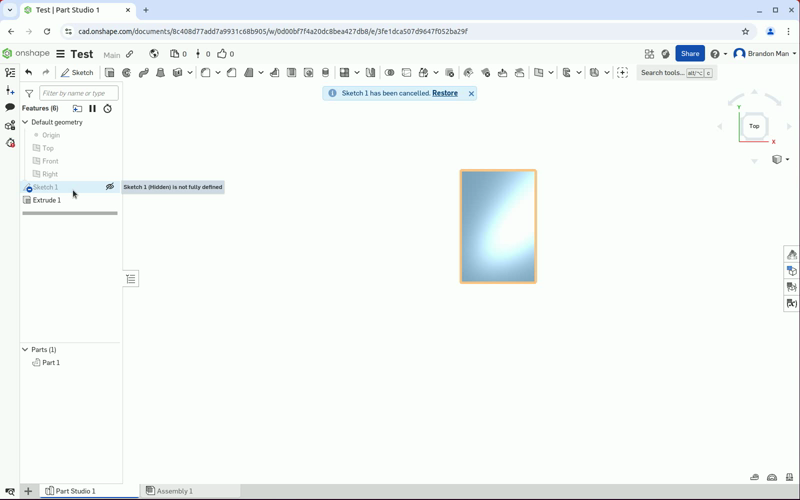
click(73, 189)
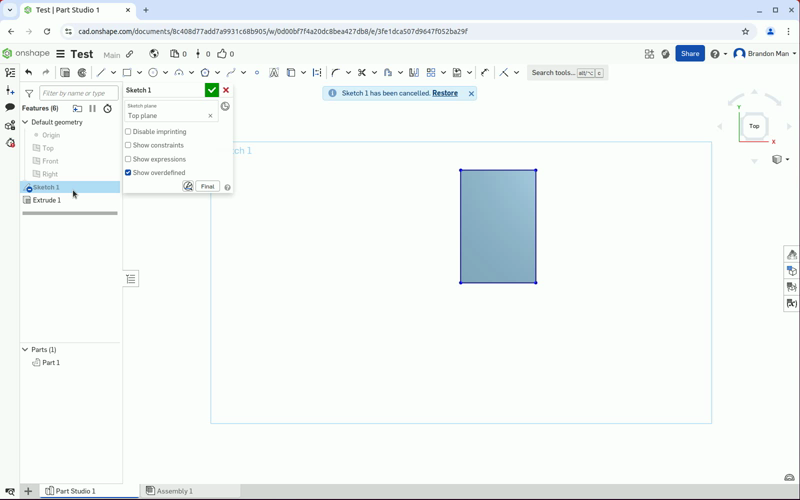
mouse_move(229, 92)
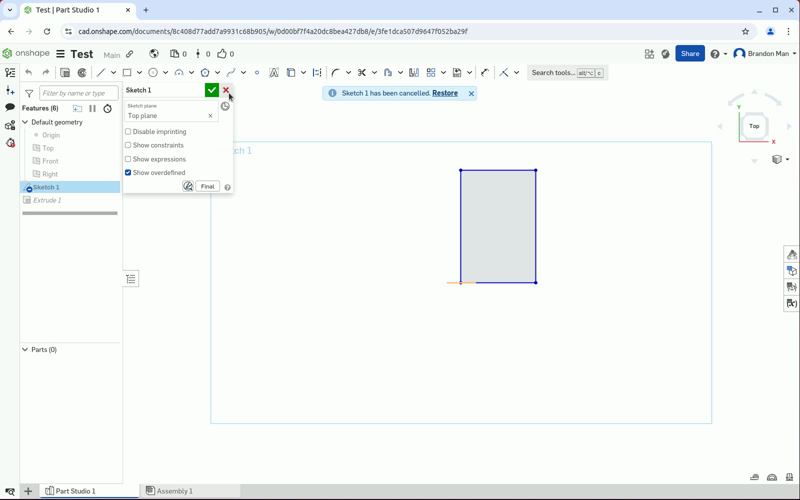
click(229, 92)
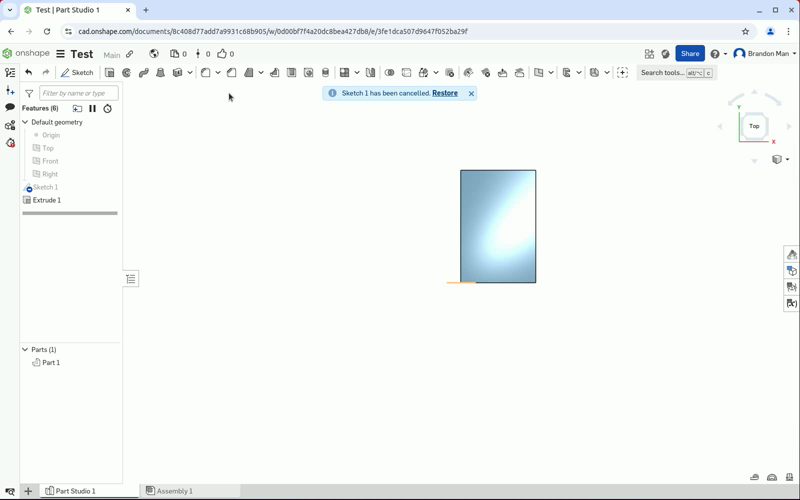
mouse_move(541, 75)
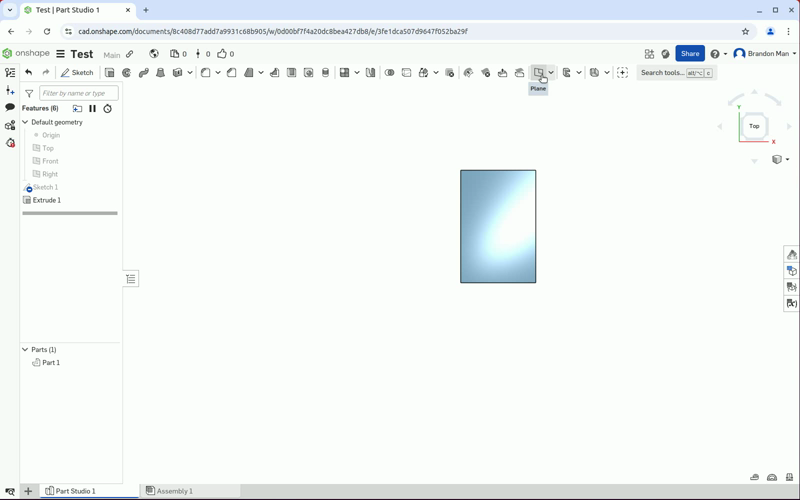
click(541, 75)
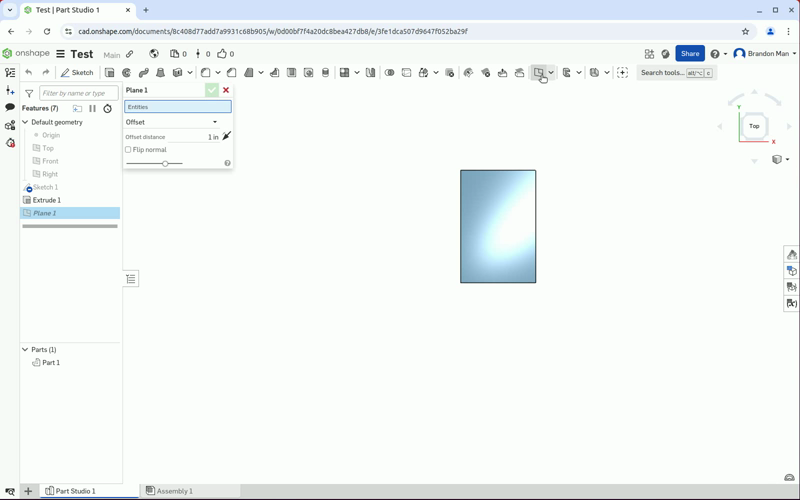
mouse_move(73, 150)
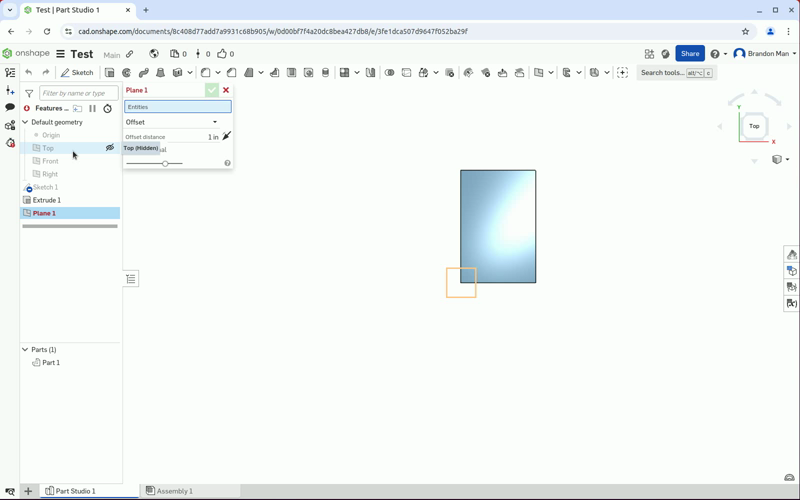
click(73, 150)
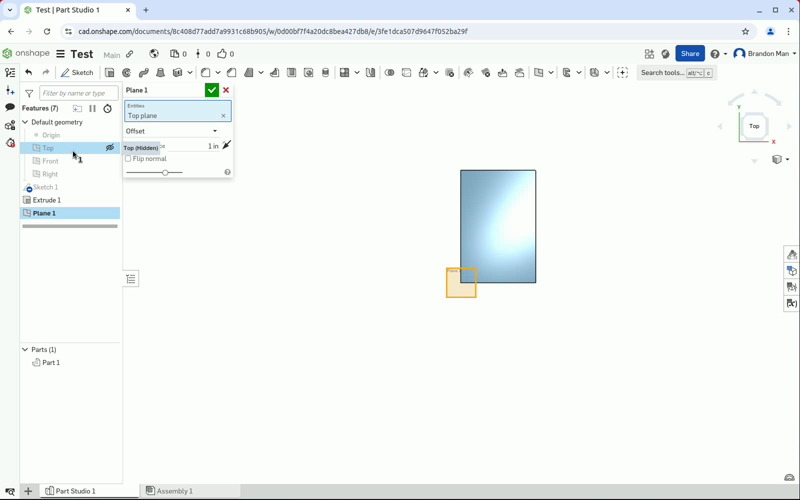
key(tab, 2)
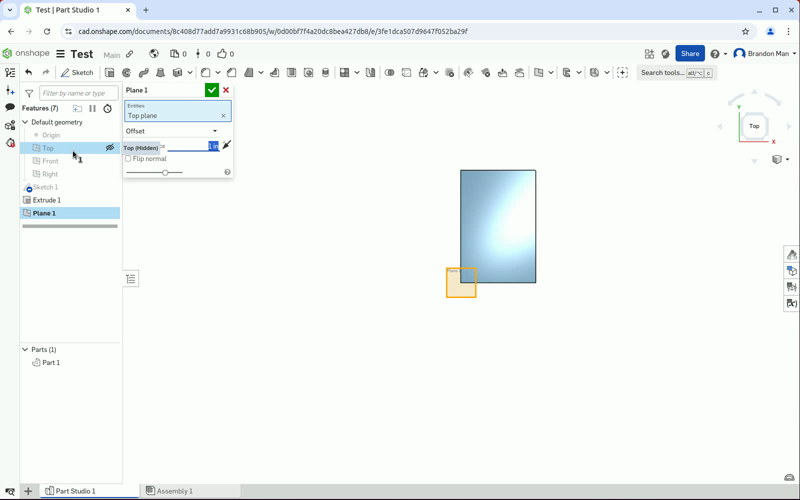
text(9.151)
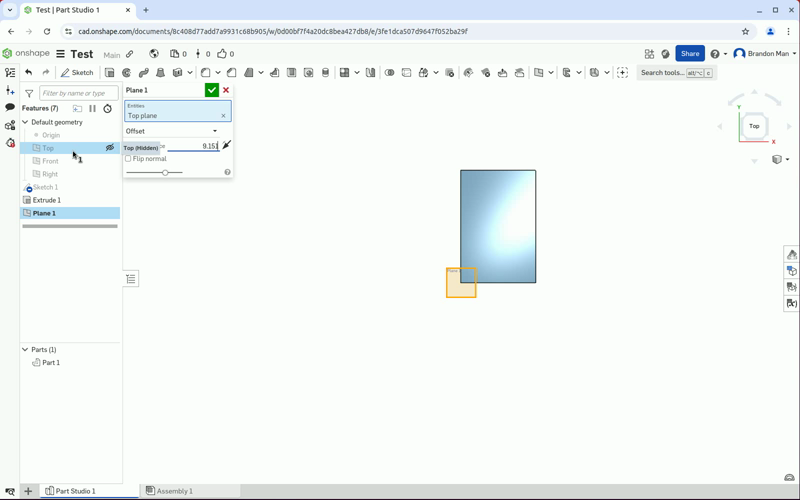
key(enter, 2)
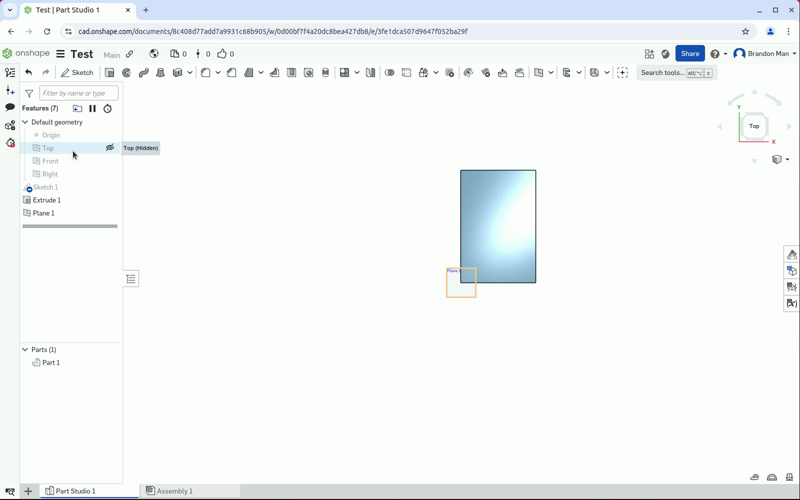
key(shift+s)
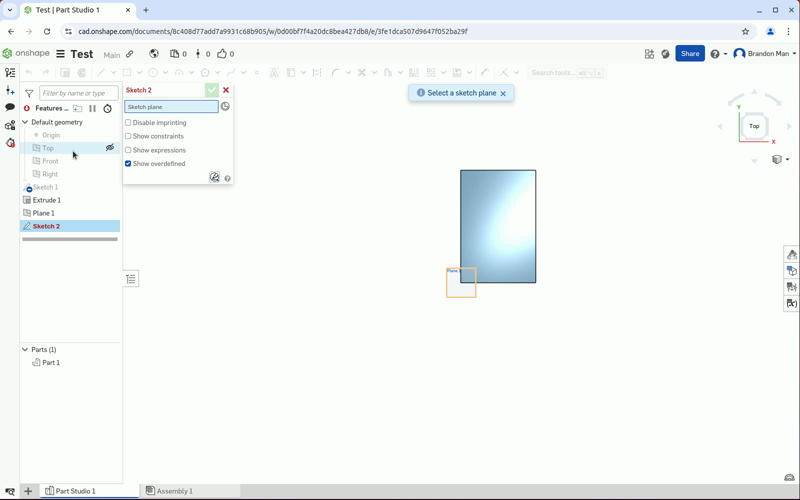
mouse_move(73, 215)
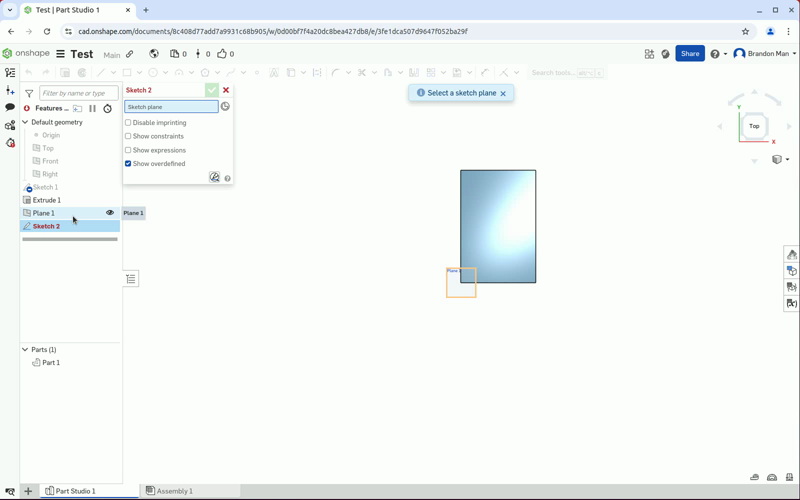
click(73, 215)
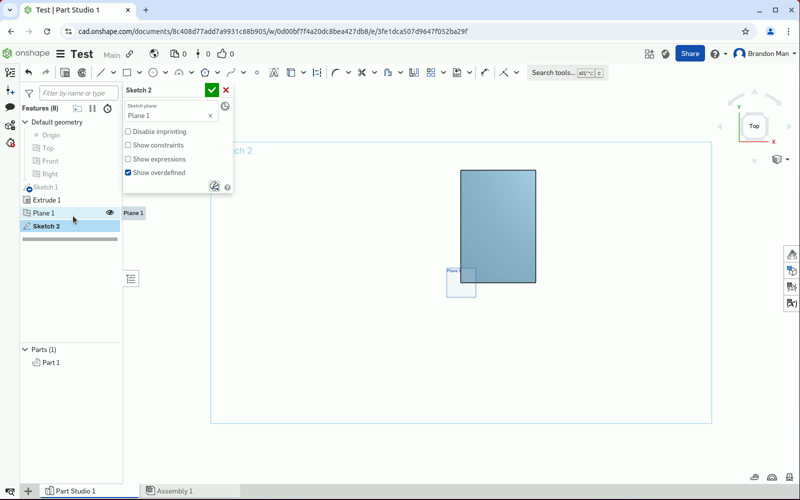
mouse_move(73, 352)
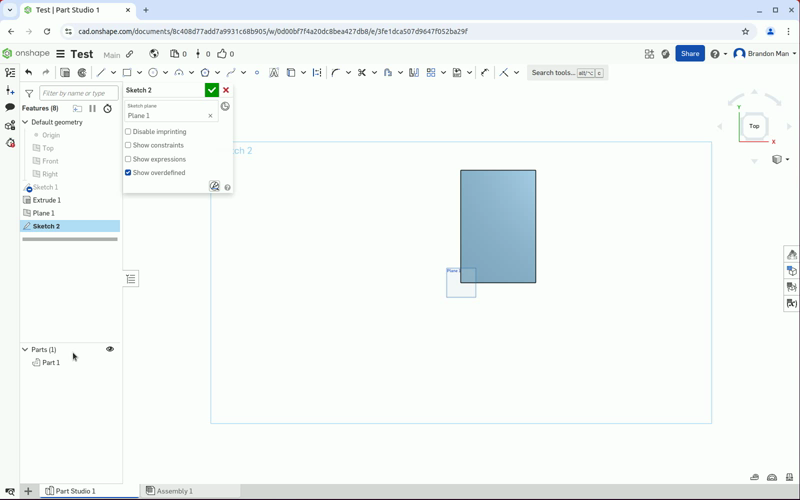
key(y)
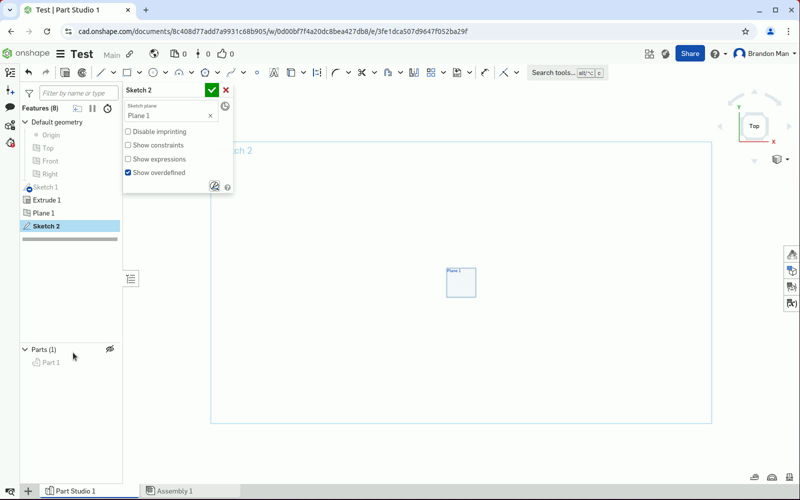
key(l)
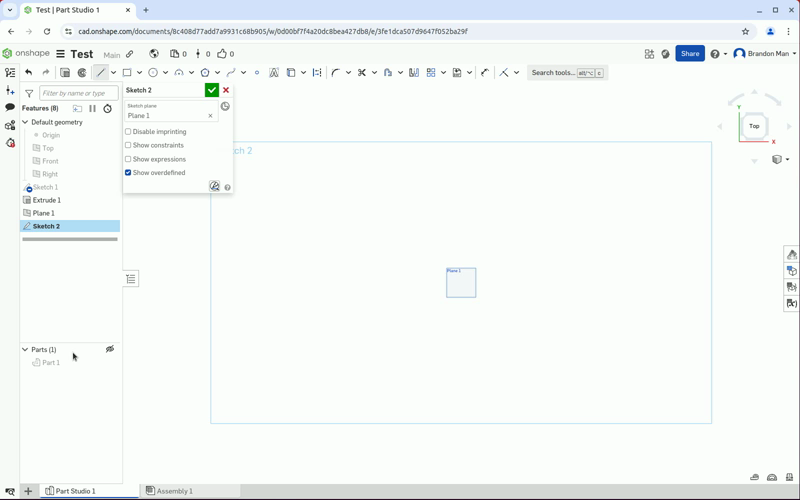
key_down(shift)
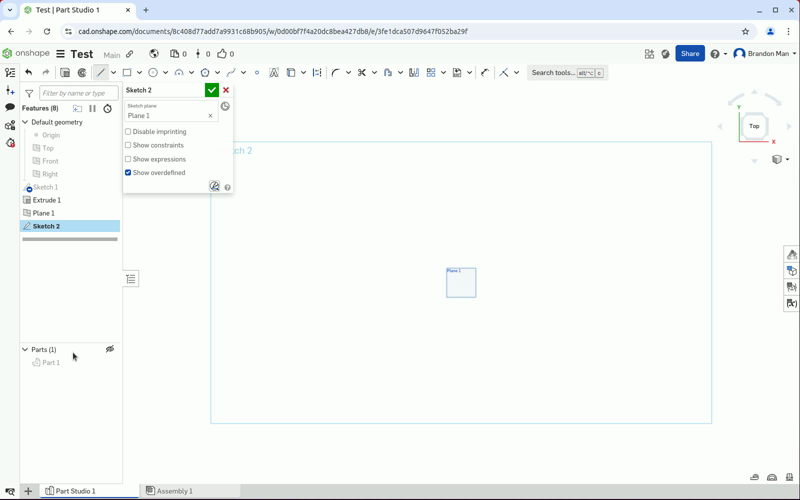
mouse_move(460, 282)
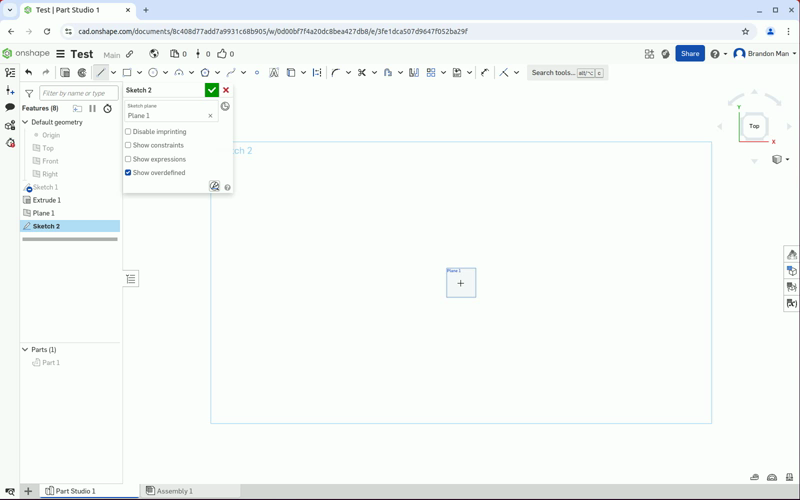
click(460, 282)
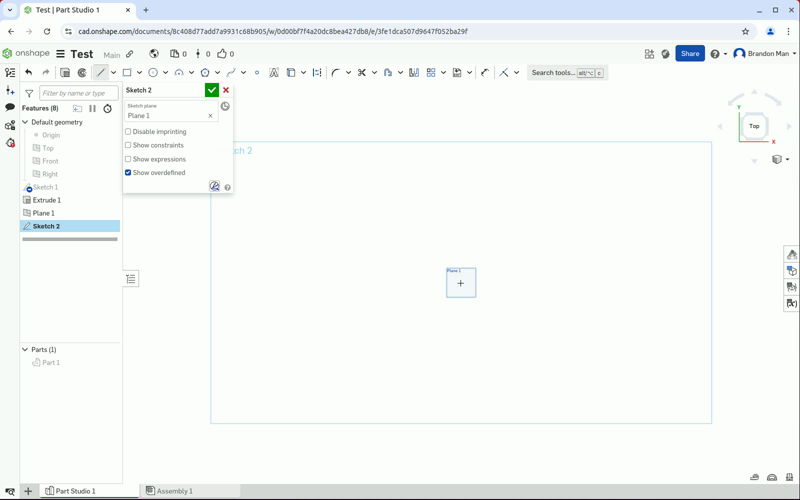
key_up(shift)
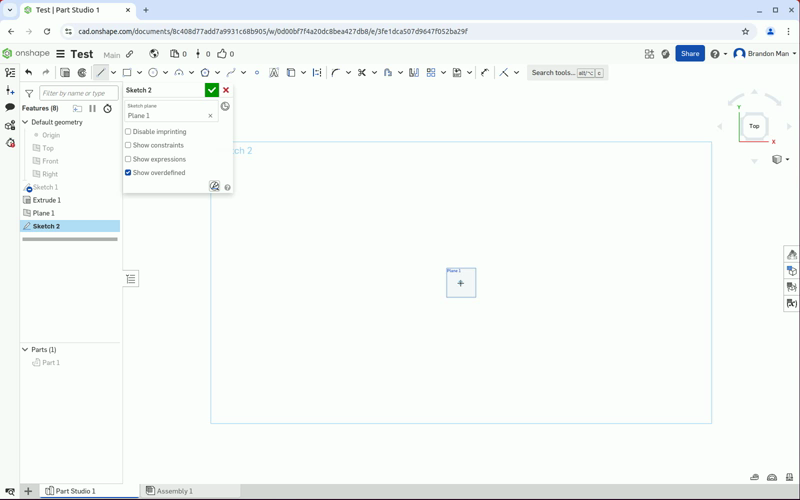
key_down(shift)
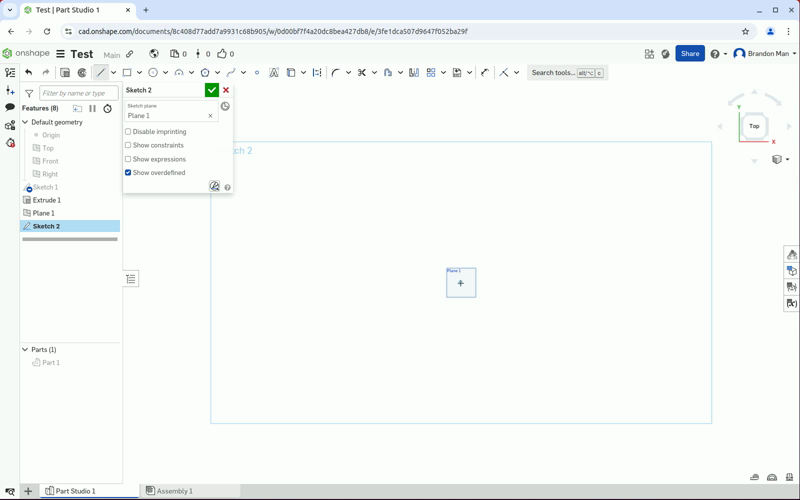
mouse_move(490, 282)
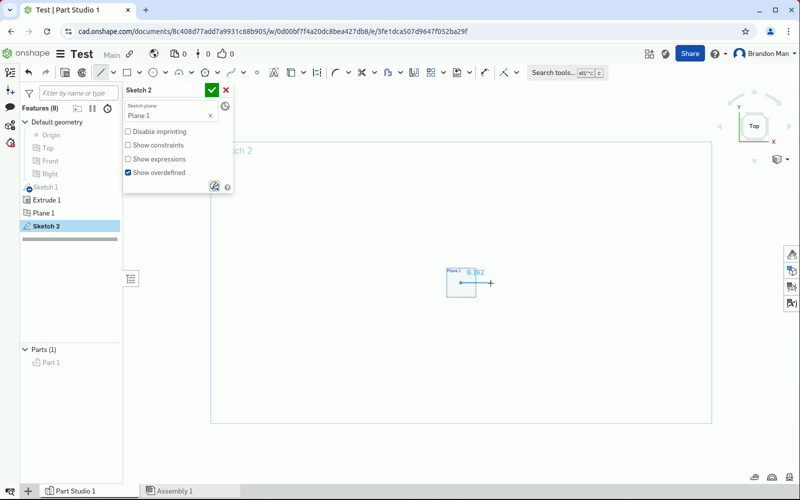
mouse_move(483, 282)
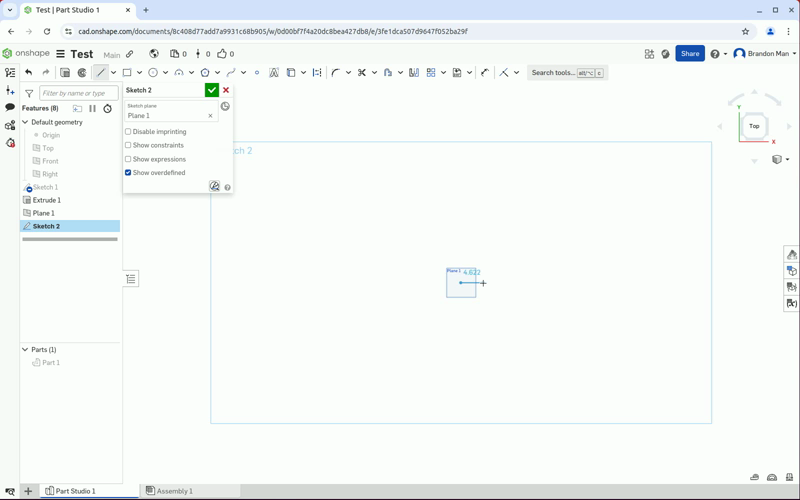
click(483, 282)
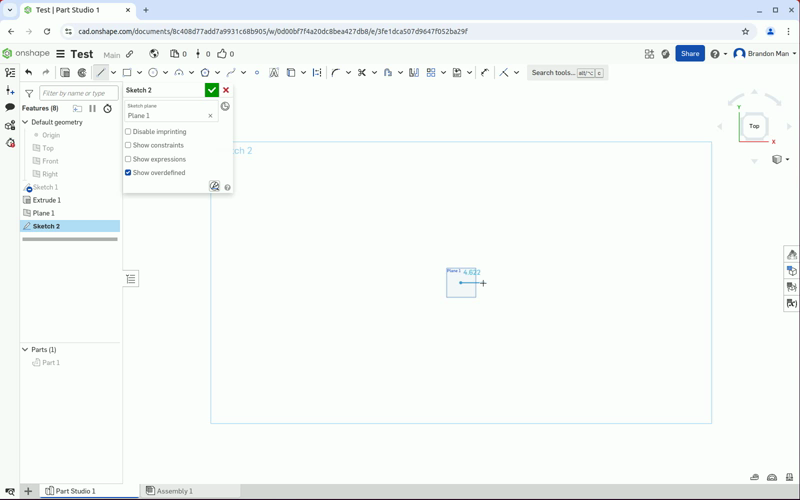
key_up(shift)
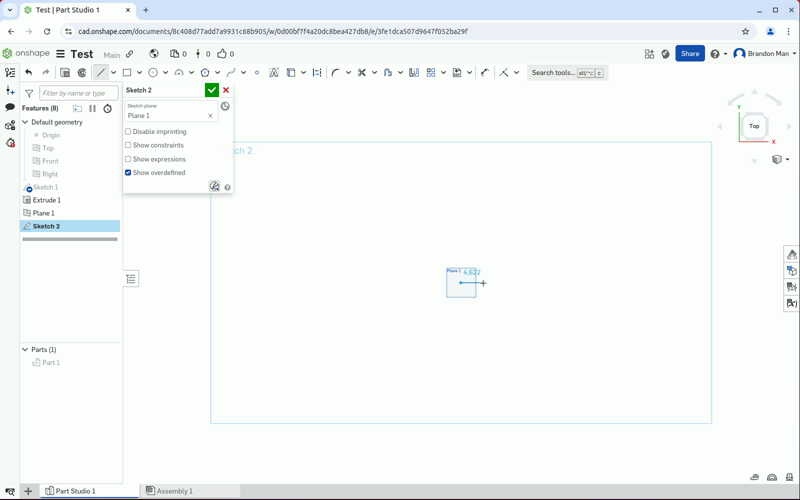
key_down(shift)
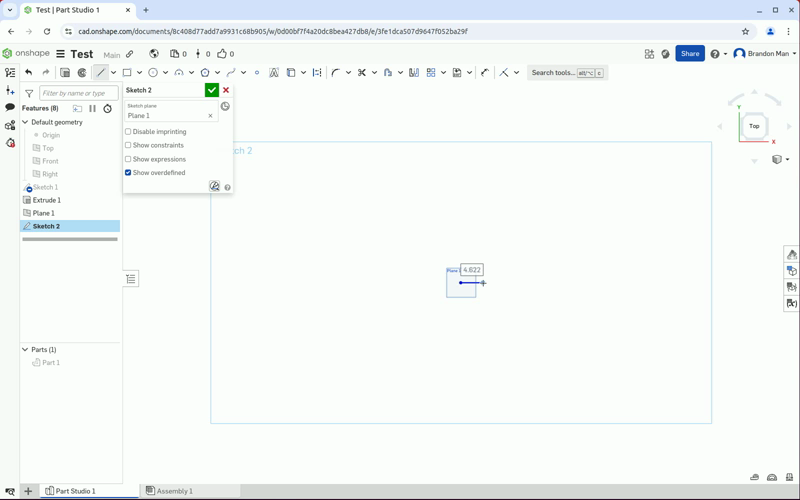
mouse_move(483, 170)
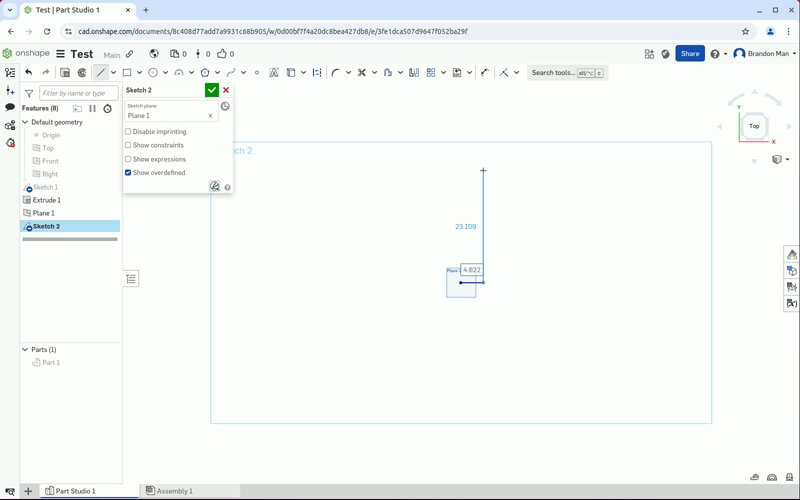
click(483, 170)
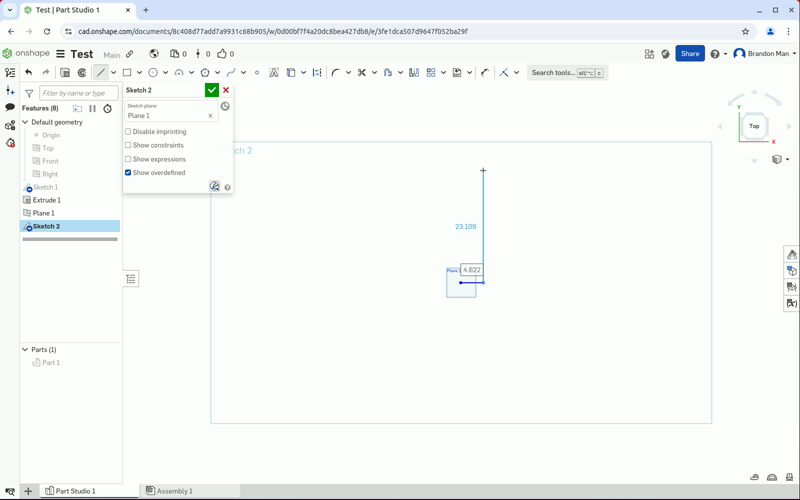
key_up(shift)
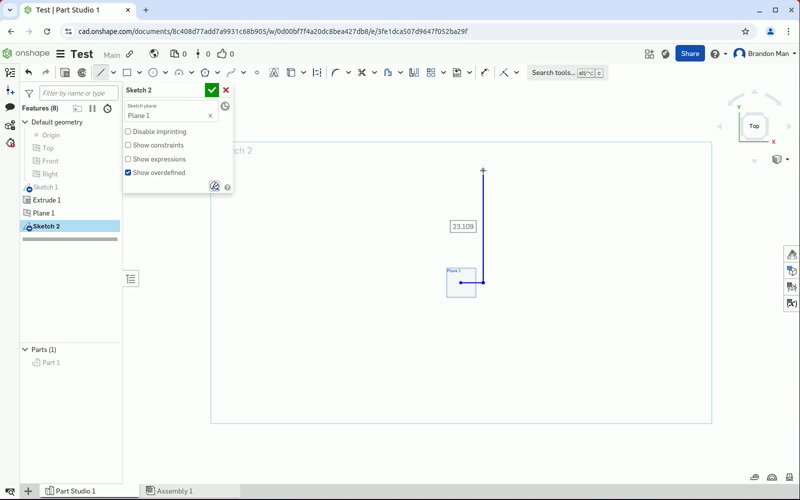
key_down(shift)
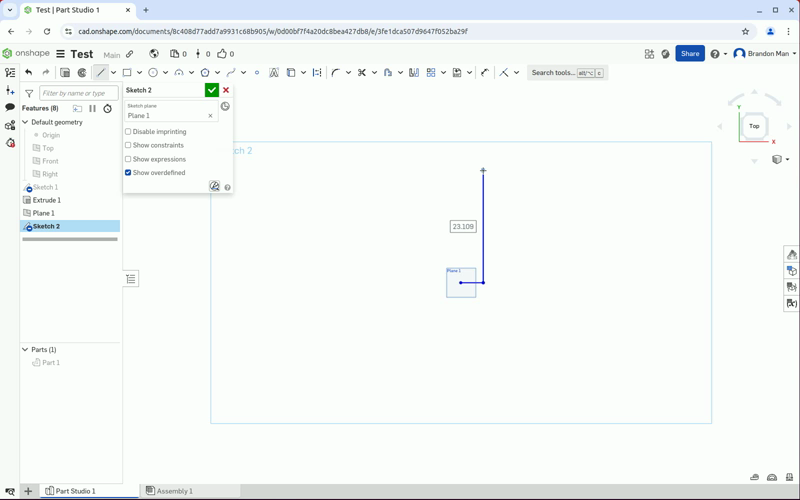
mouse_move(513, 170)
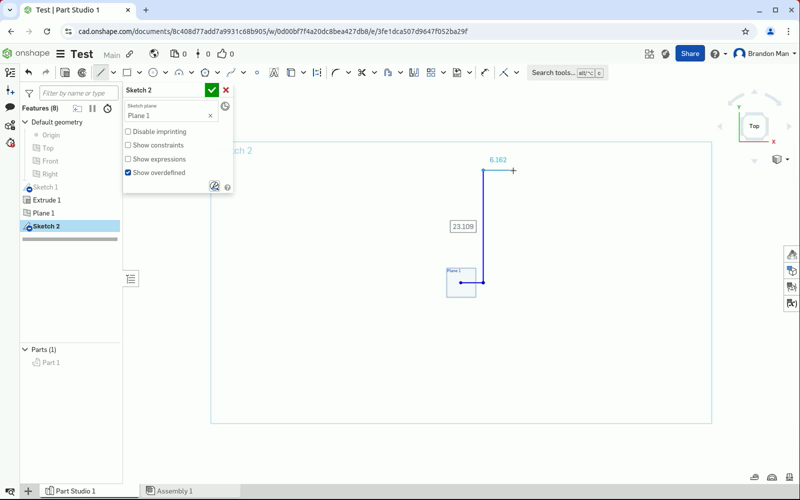
mouse_move(460, 170)
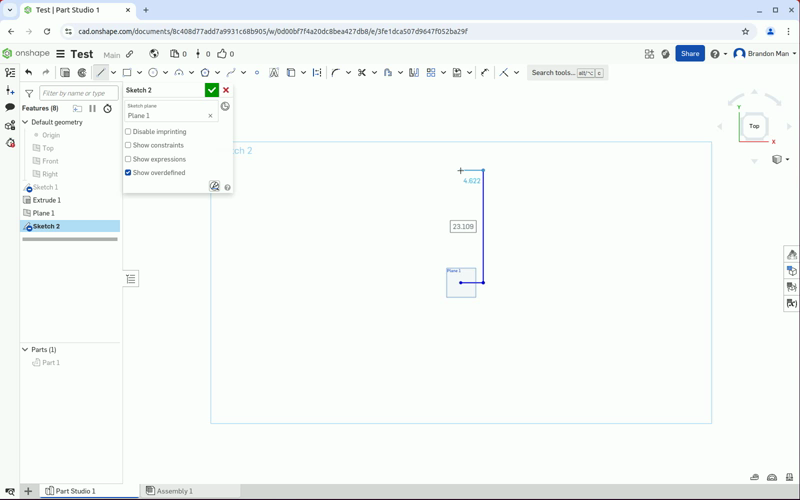
click(460, 170)
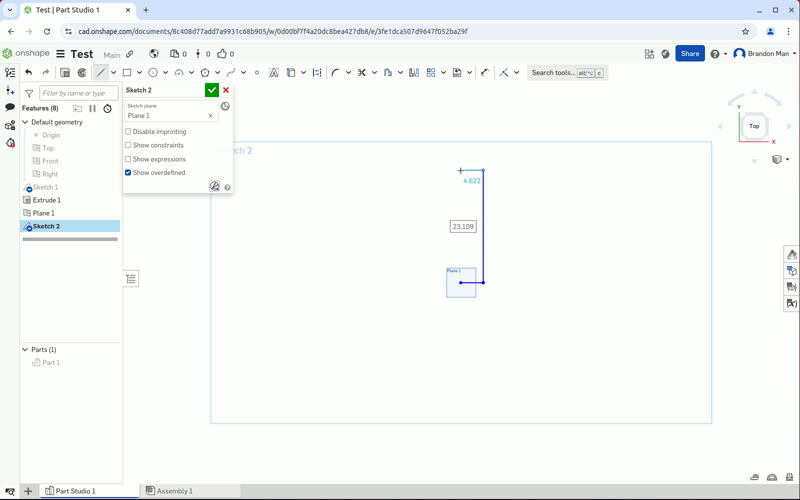
key_up(shift)
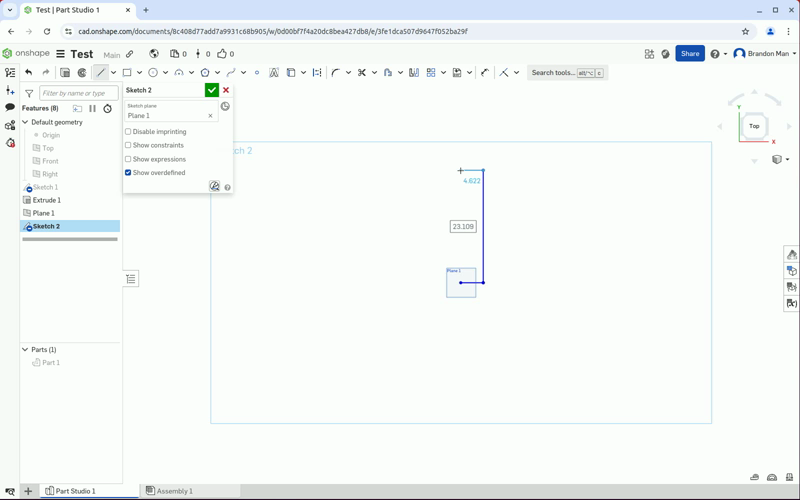
key_down(shift)
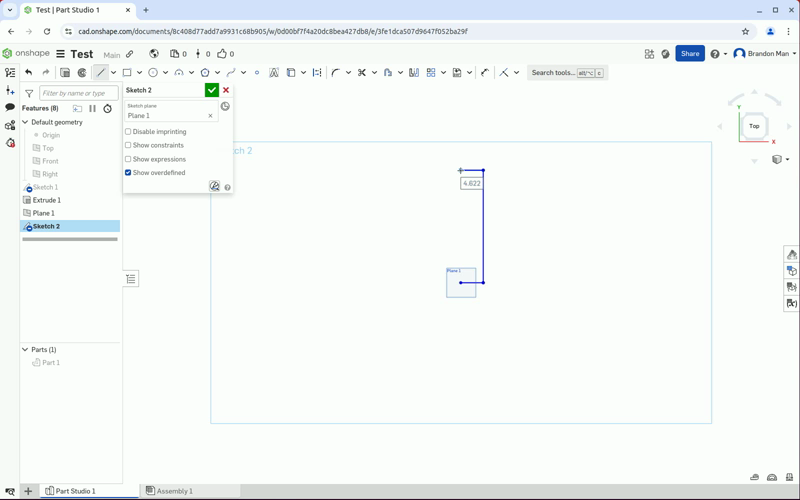
mouse_move(460, 282)
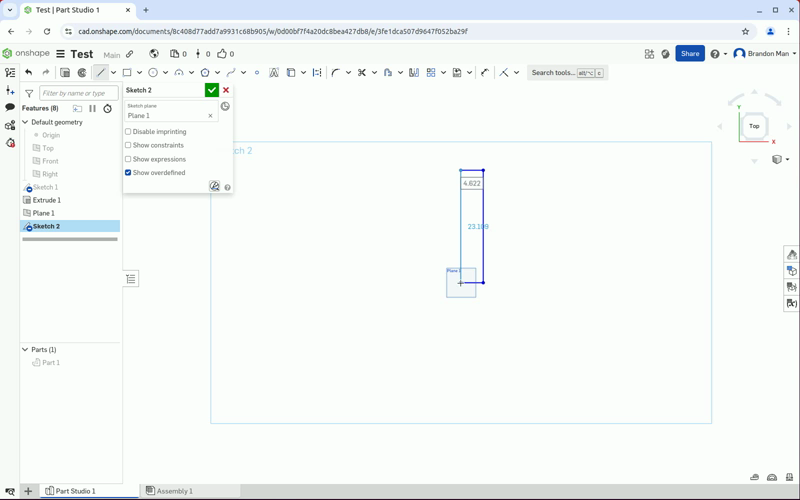
key_up(shift)
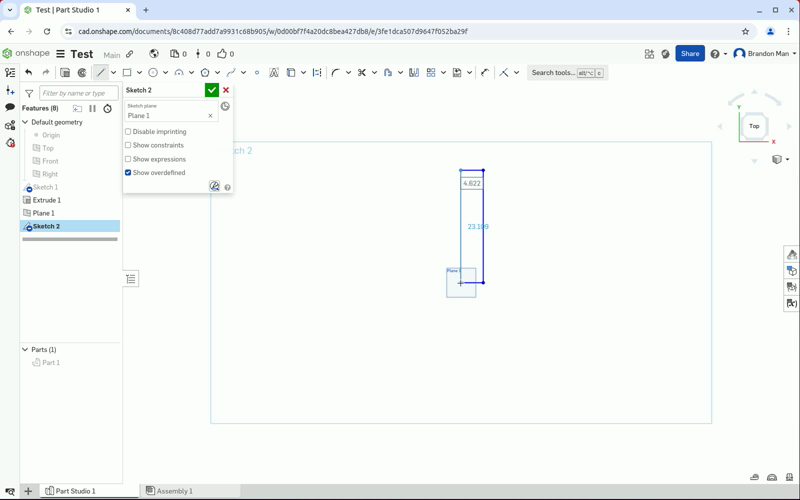
click(460, 282)
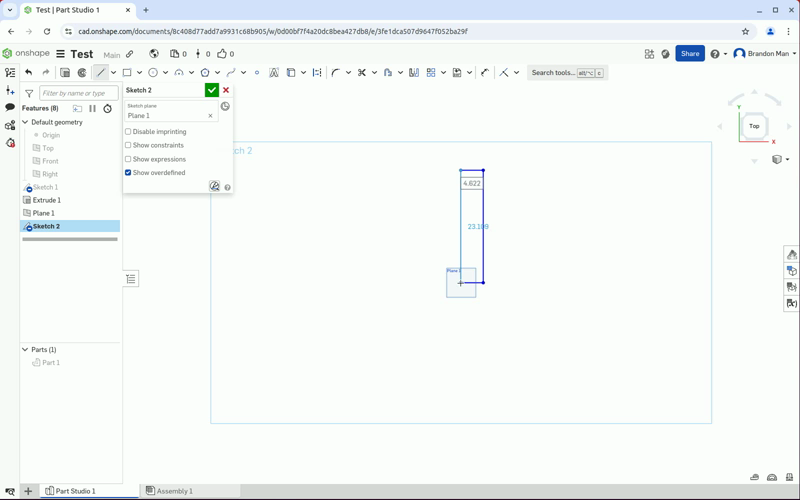
key(esc)
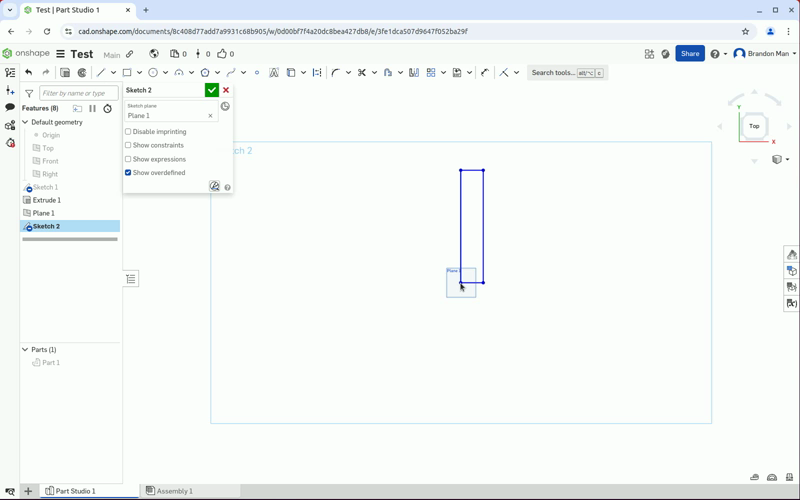
mouse_move(466, 252)
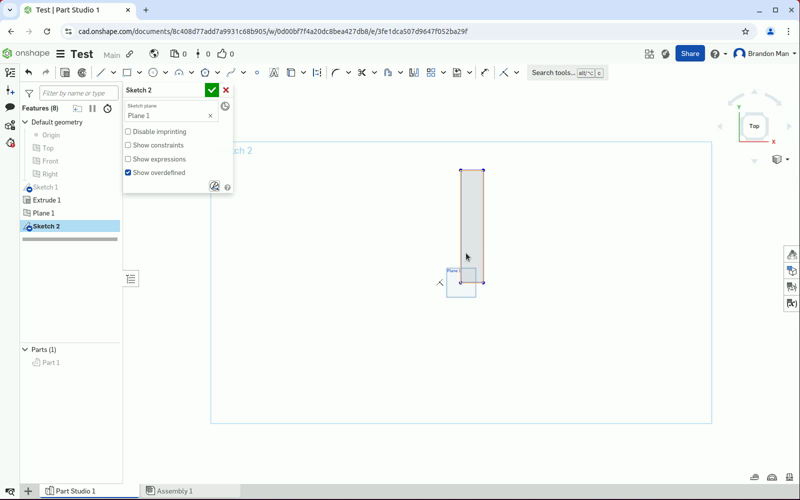
click(466, 252)
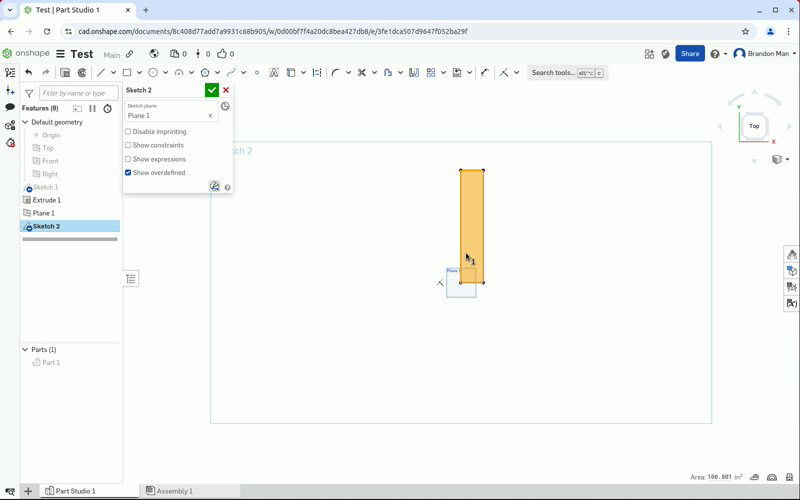
mouse_move(73, 352)
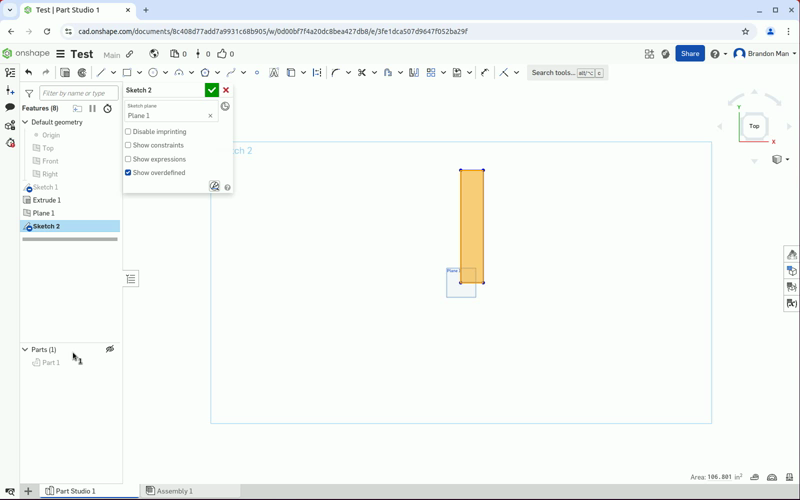
key(shift+y)
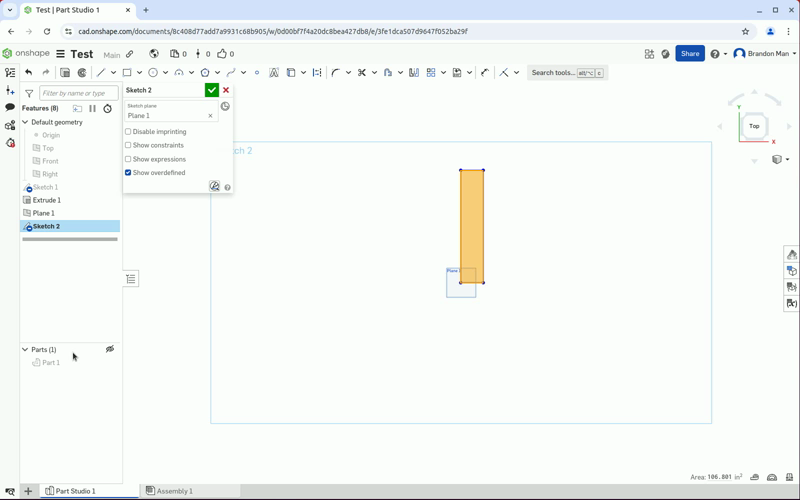
key(shift+e)
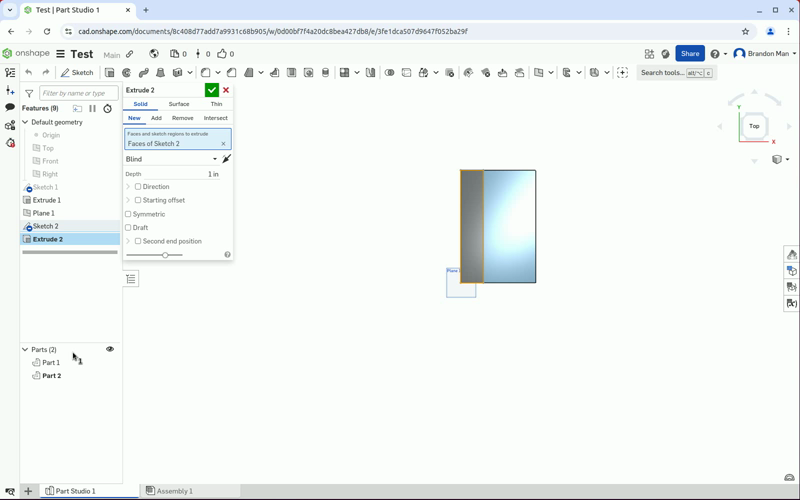
mouse_move(143, 106)
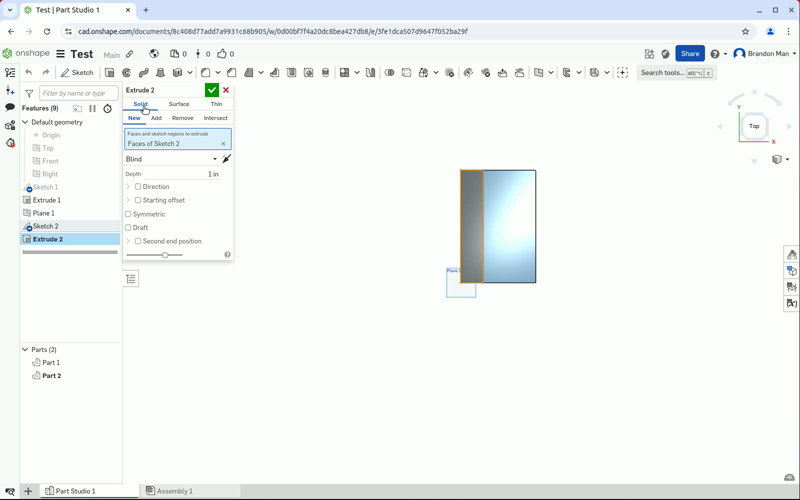
click(143, 106)
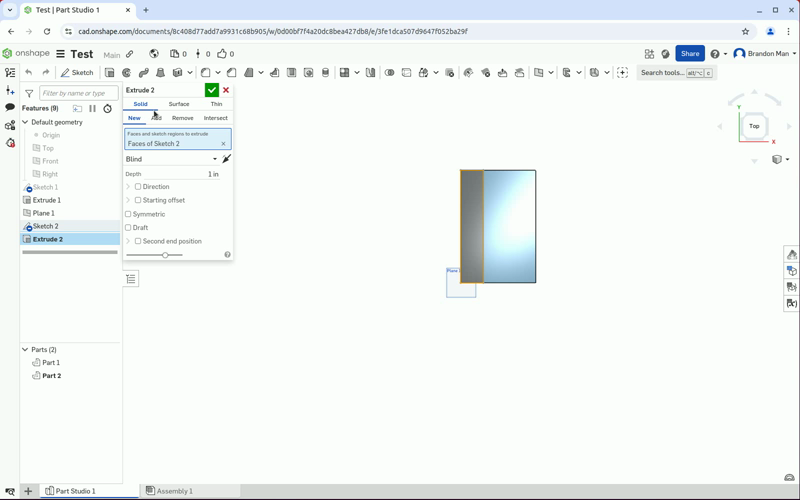
mouse_move(186, 120)
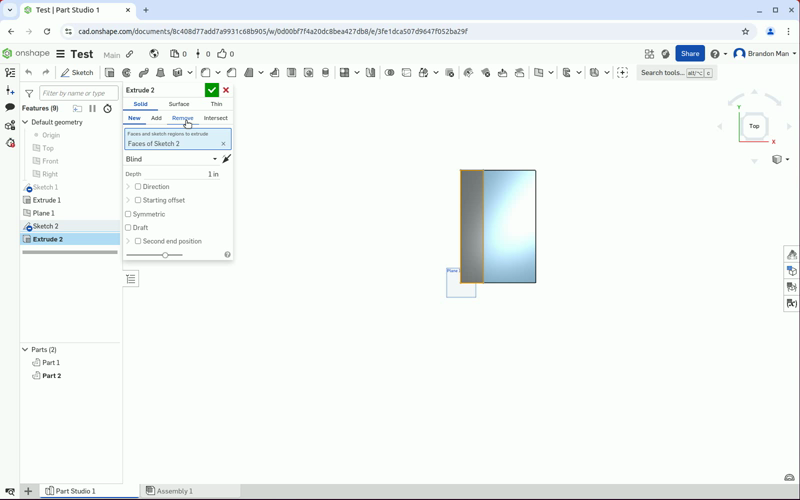
click(186, 120)
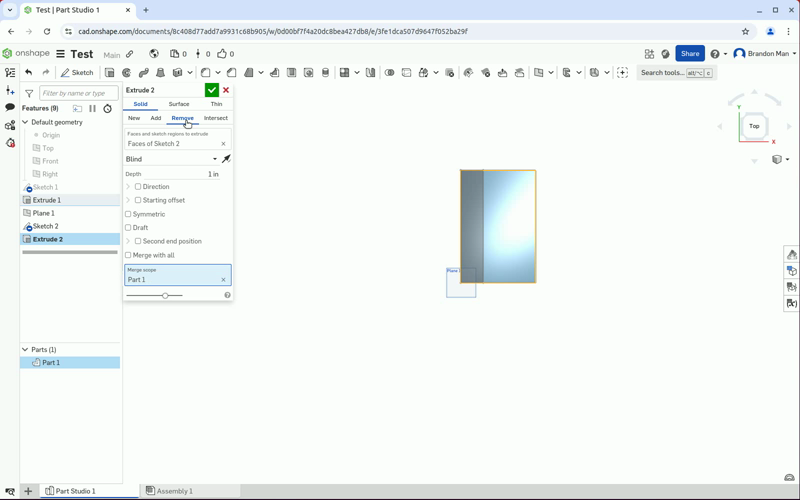
key(tab, 4)
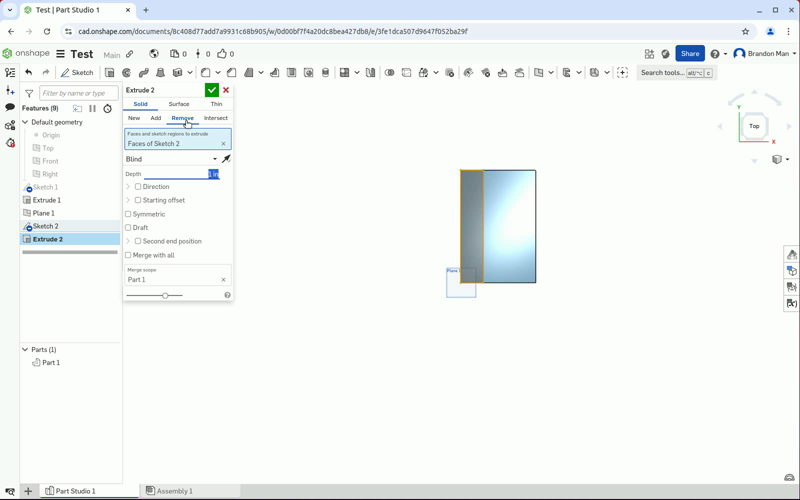
text(4.574)
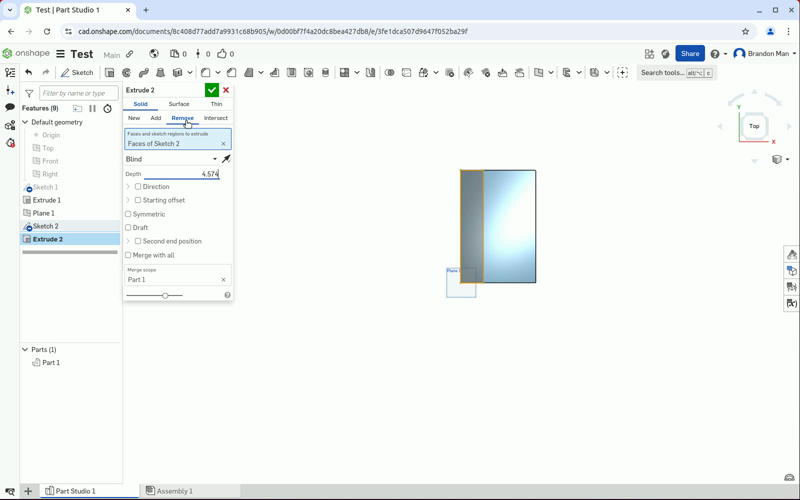
key(tab, 6)
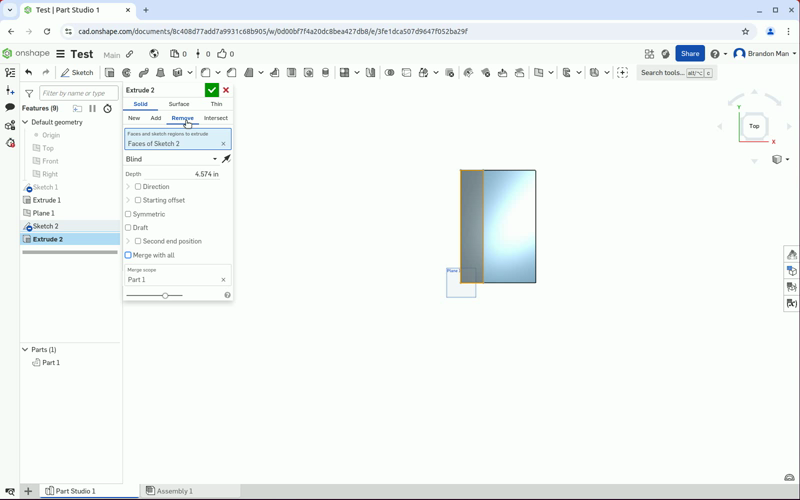
key(space)
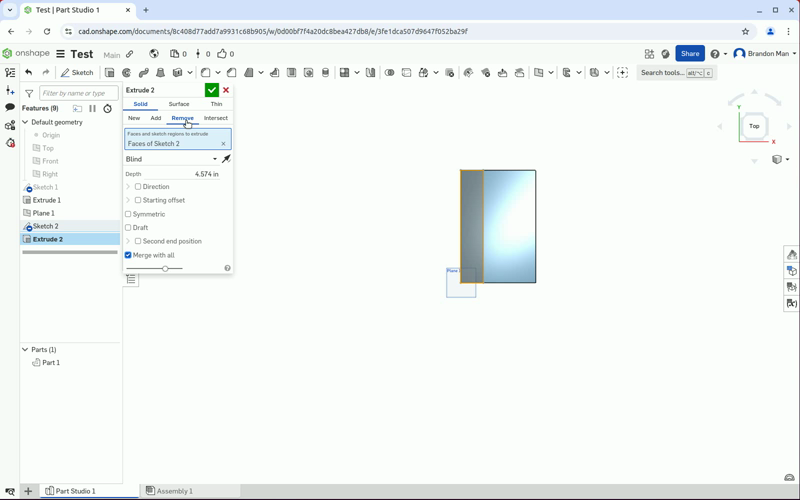
key(enter)
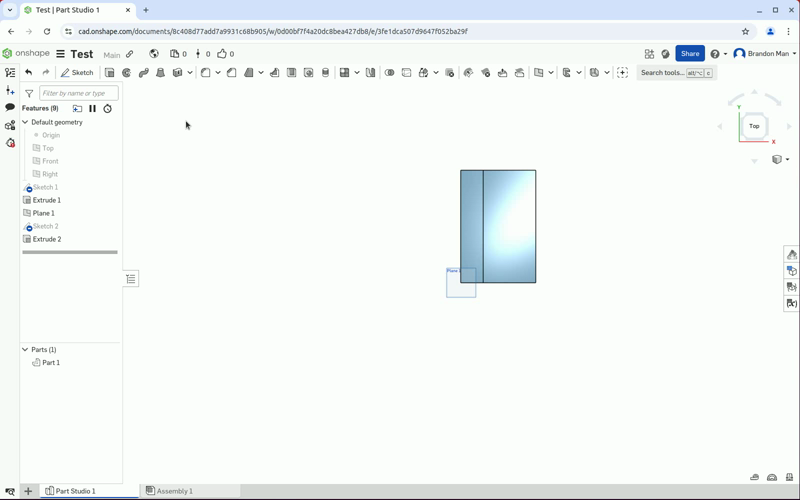
key(shift+h)
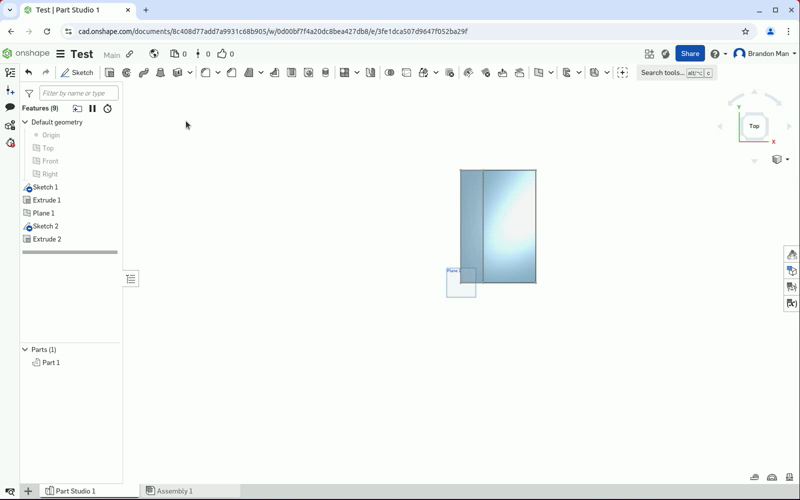
key(shift+h)
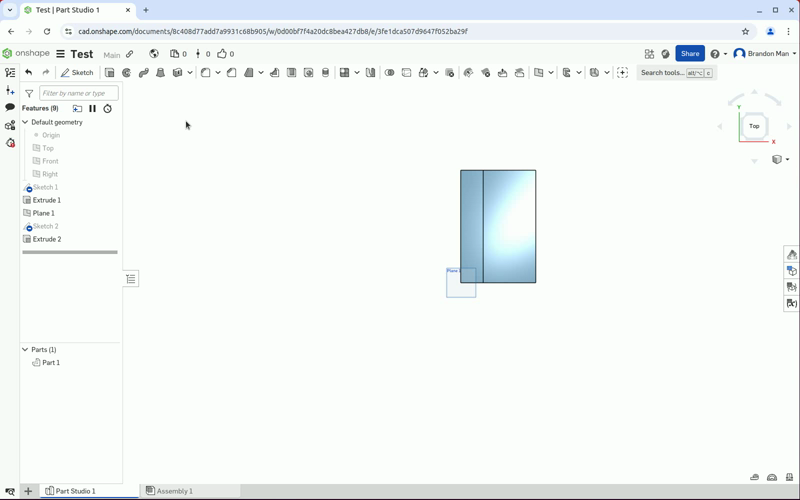
mouse_move(73, 189)
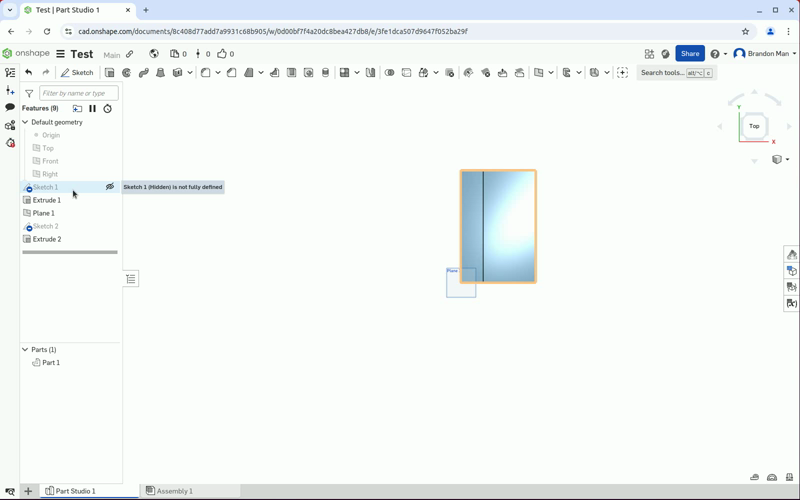
click(73, 189)
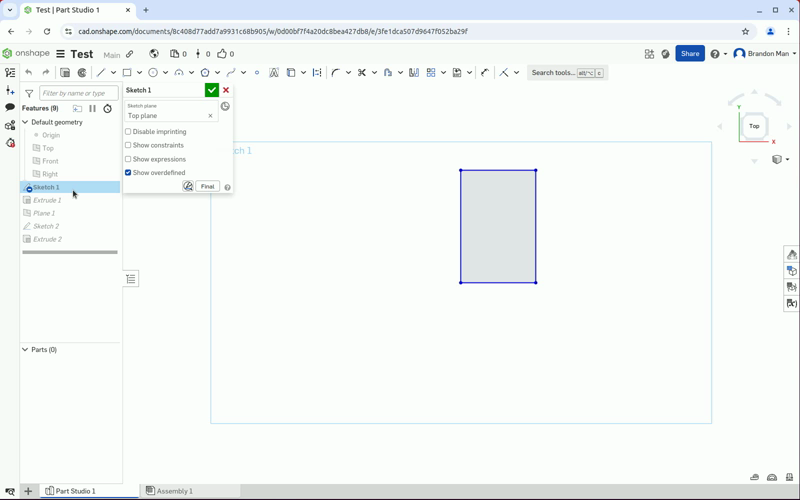
mouse_move(229, 92)
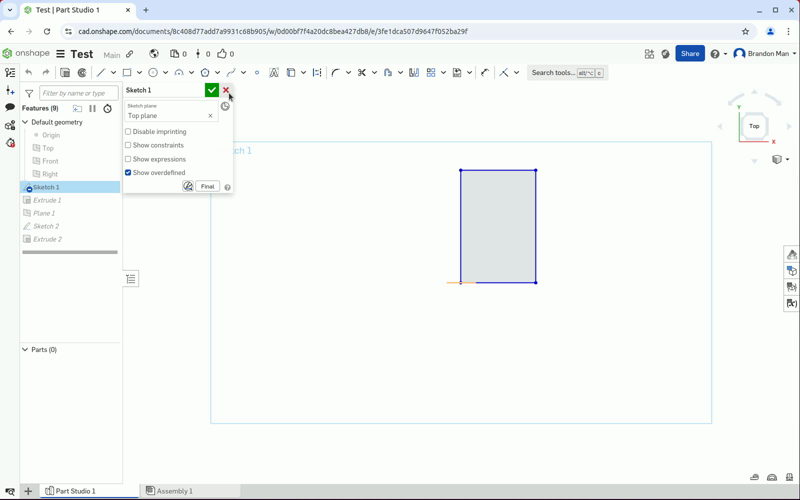
click(229, 92)
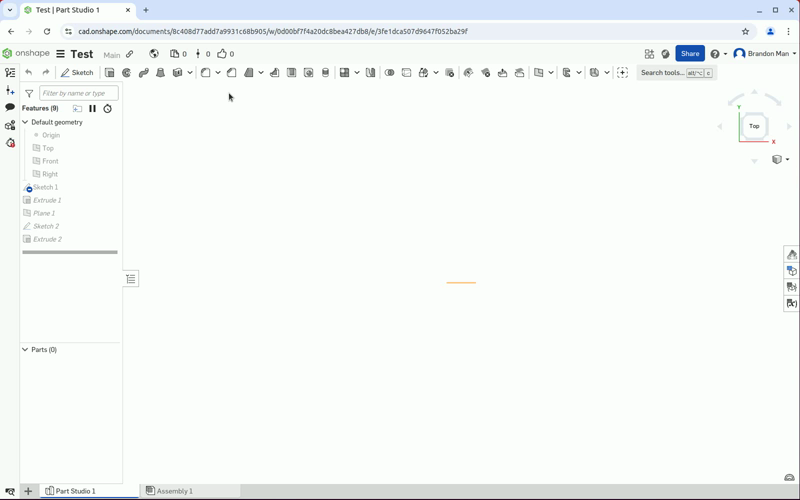
key(shift+s)
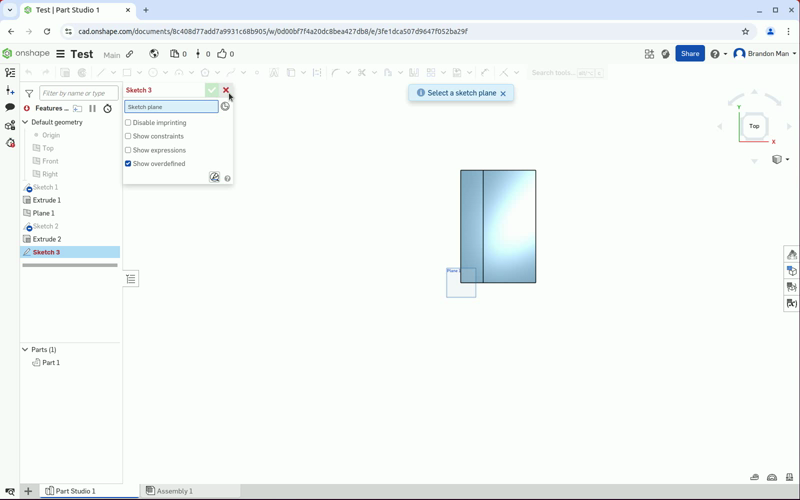
mouse_move(73, 215)
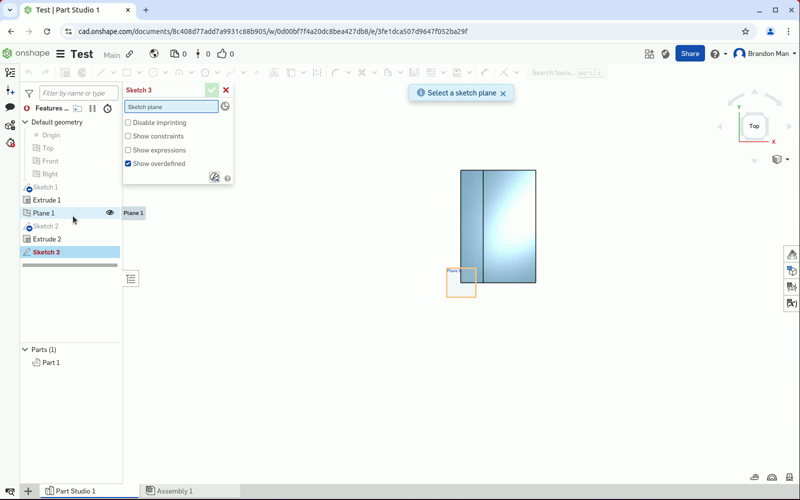
click(73, 215)
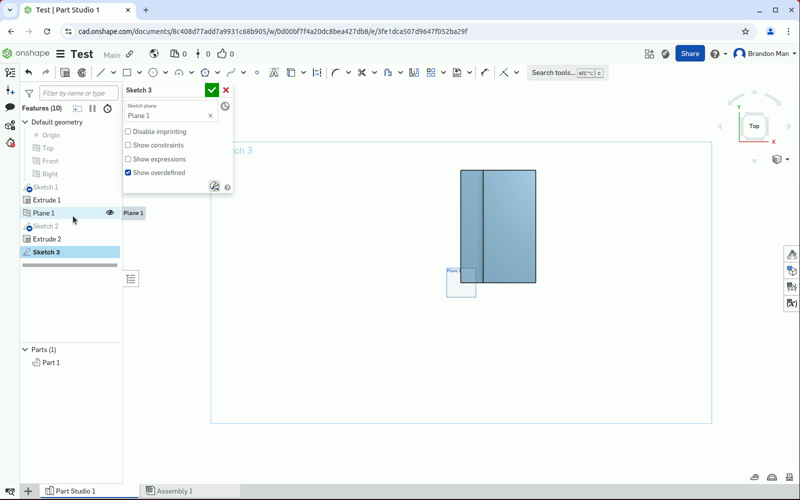
mouse_move(73, 352)
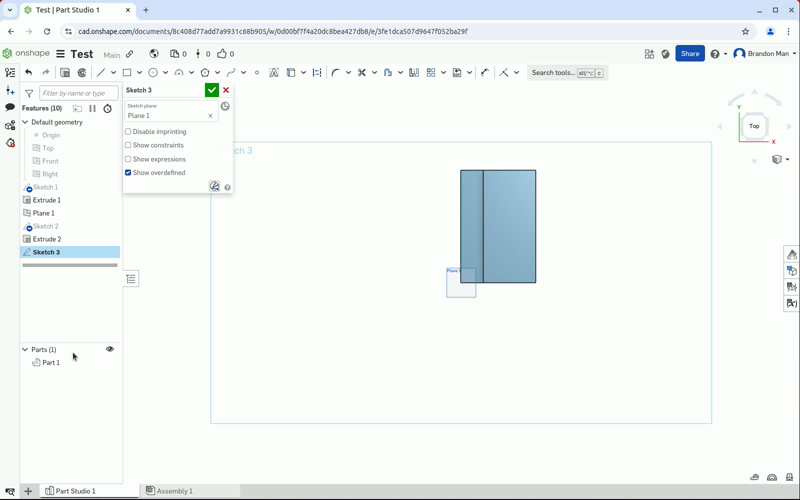
key(y)
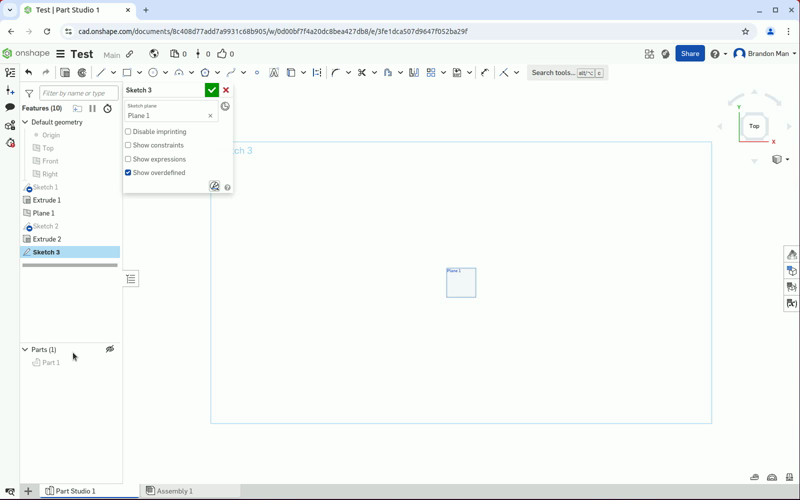
key(c)
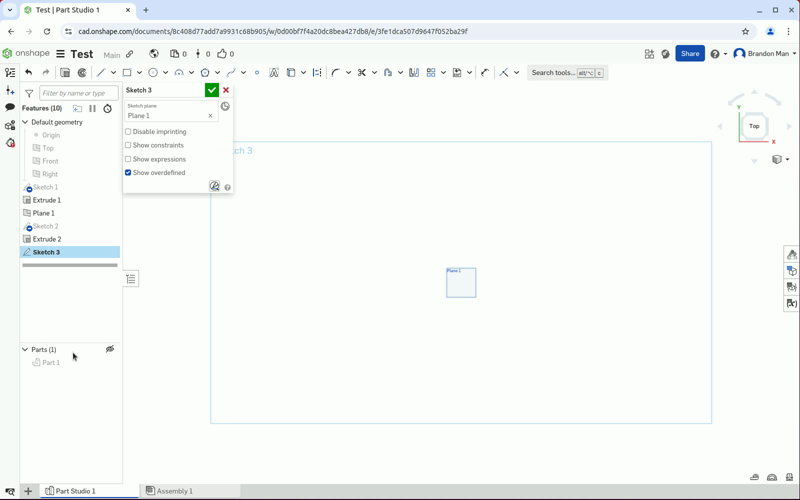
key_down(shift)
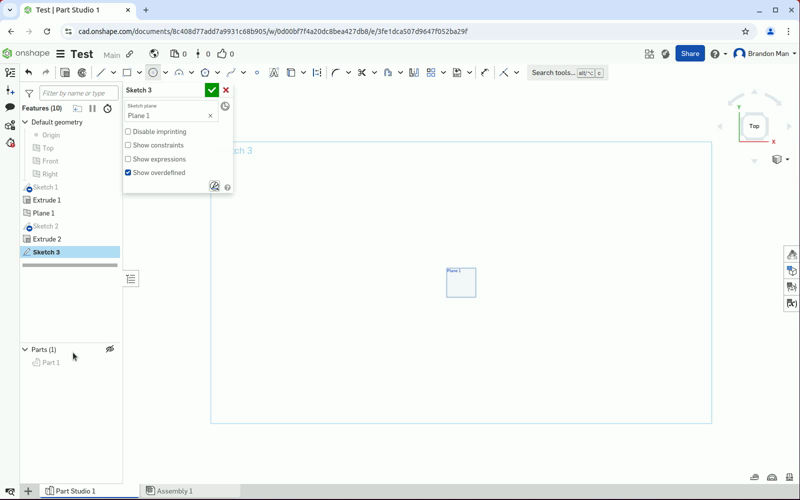
mouse_move(510, 226)
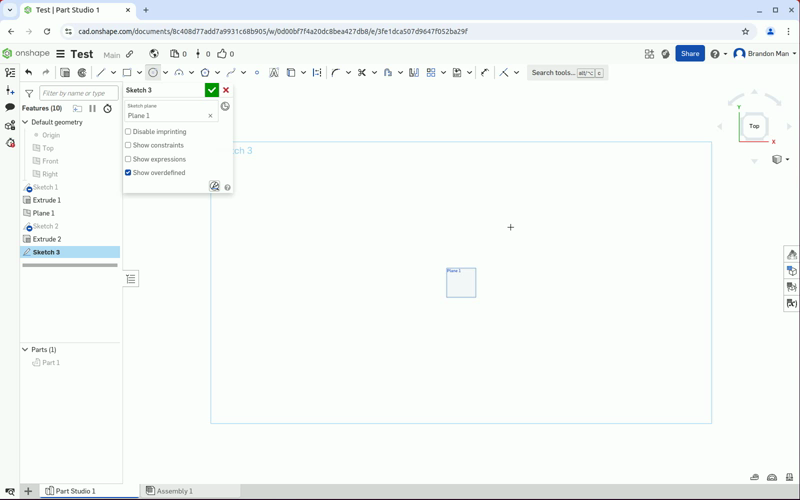
click(510, 226)
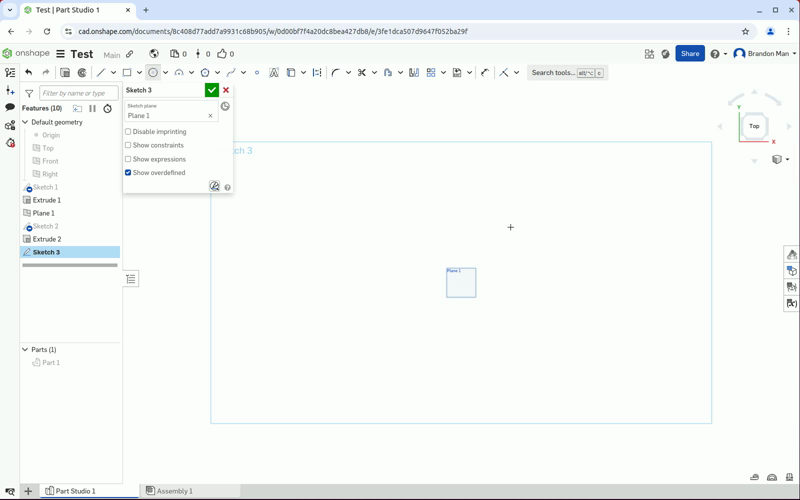
key_up(shift)
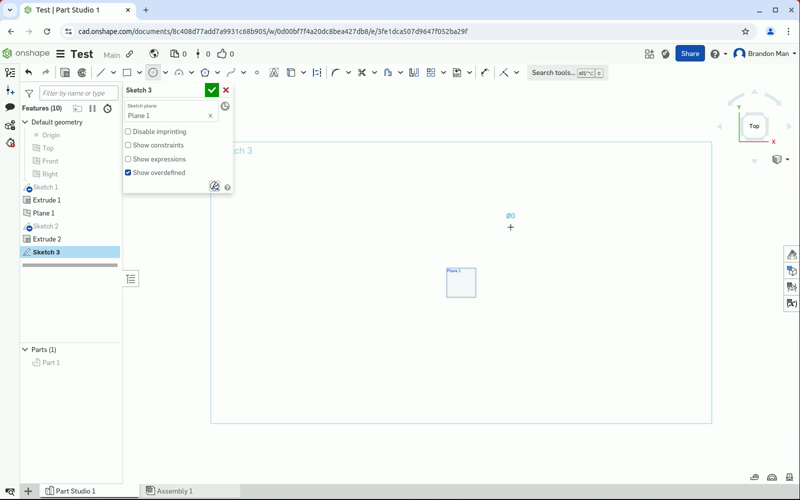
mouse_move(526, 226)
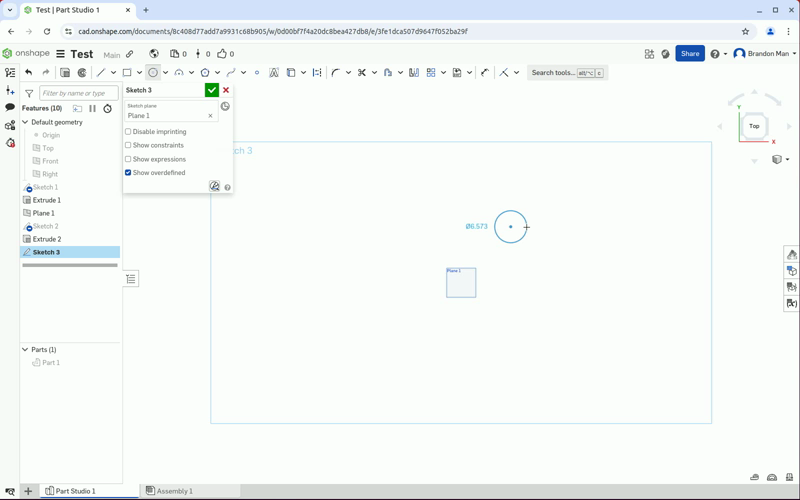
click(526, 226)
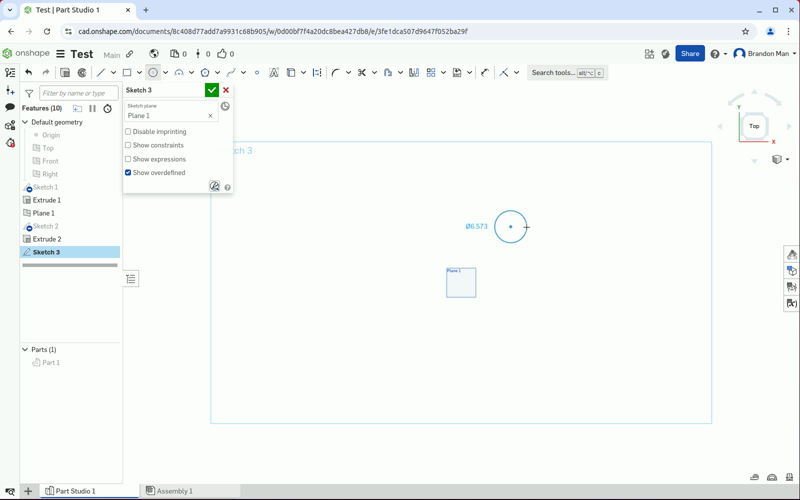
key(esc)
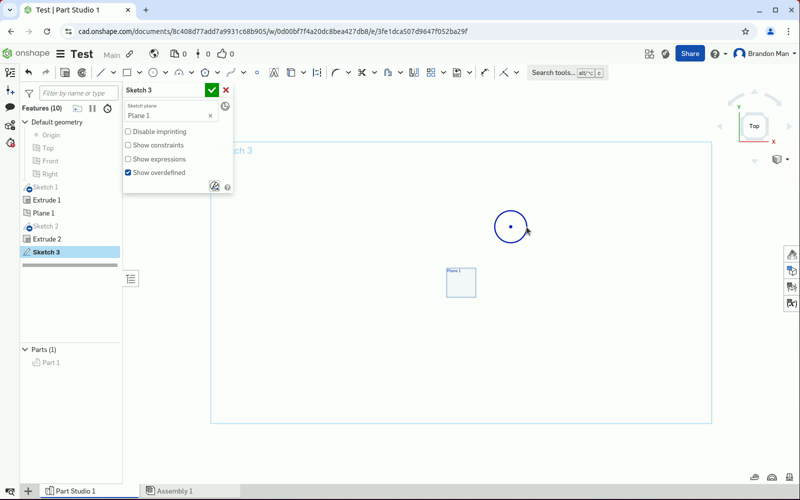
mouse_move(517, 223)
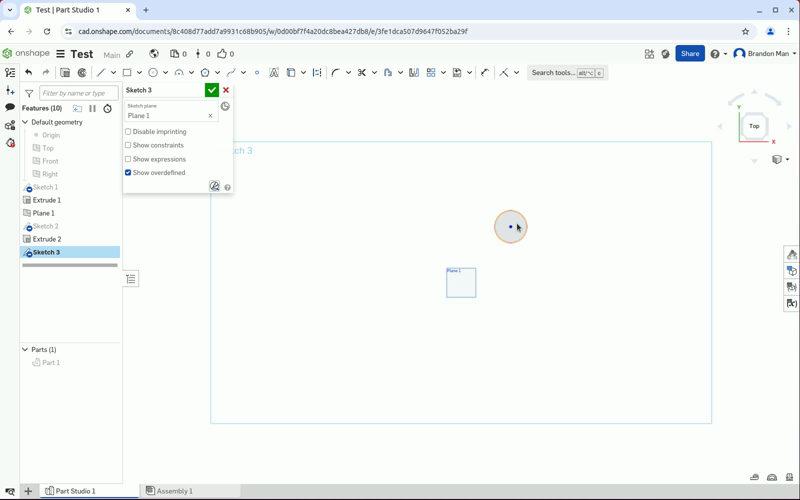
scroll(6)
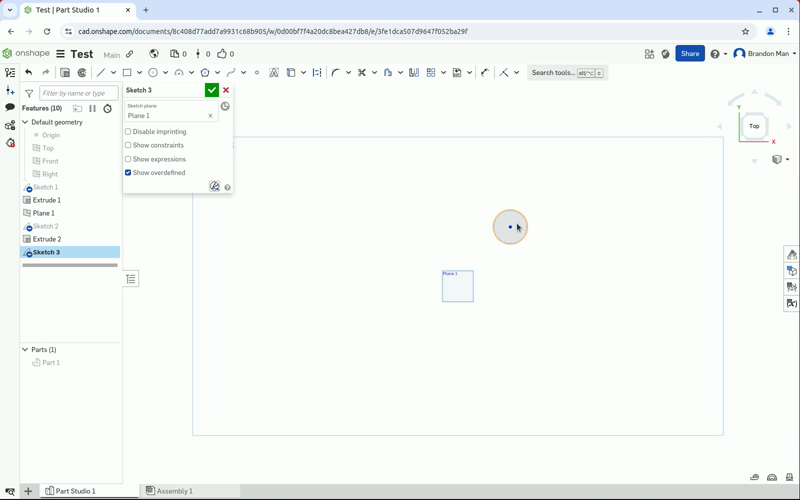
scroll(6)
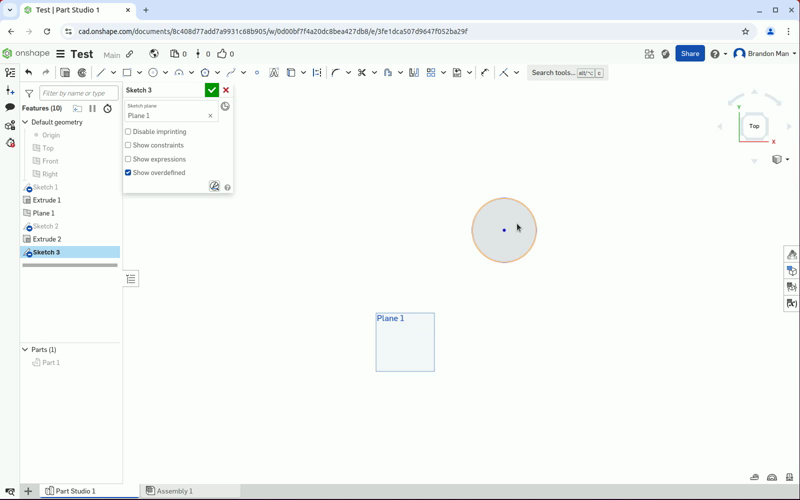
scroll(6)
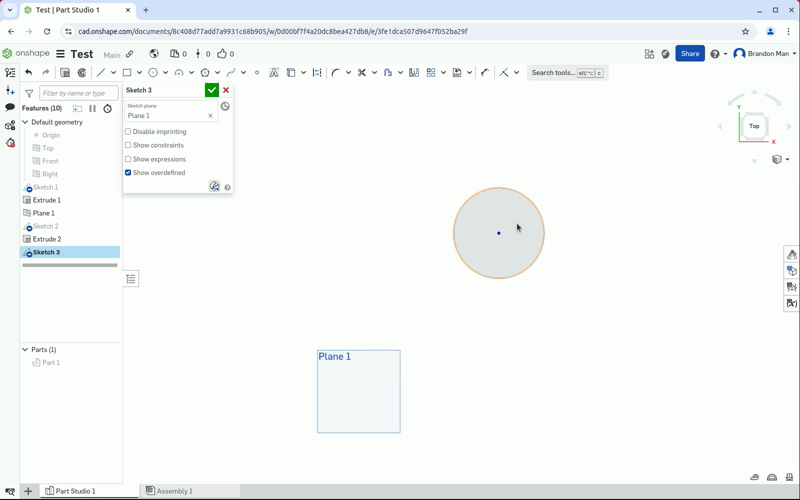
scroll(6)
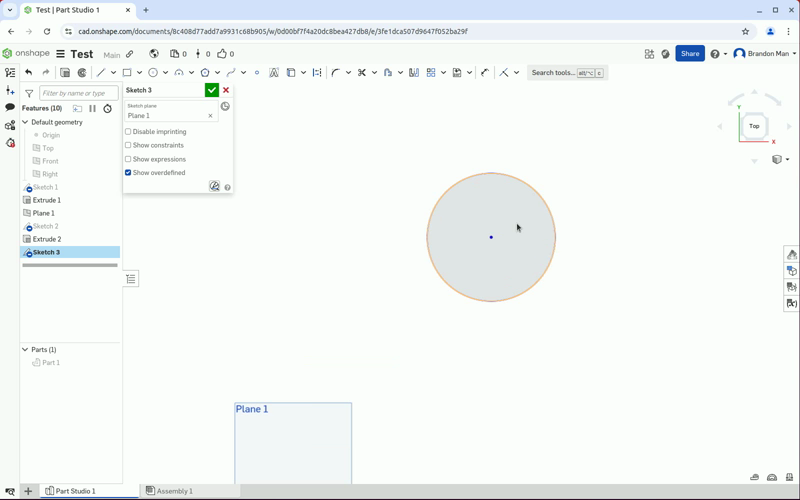
scroll(6)
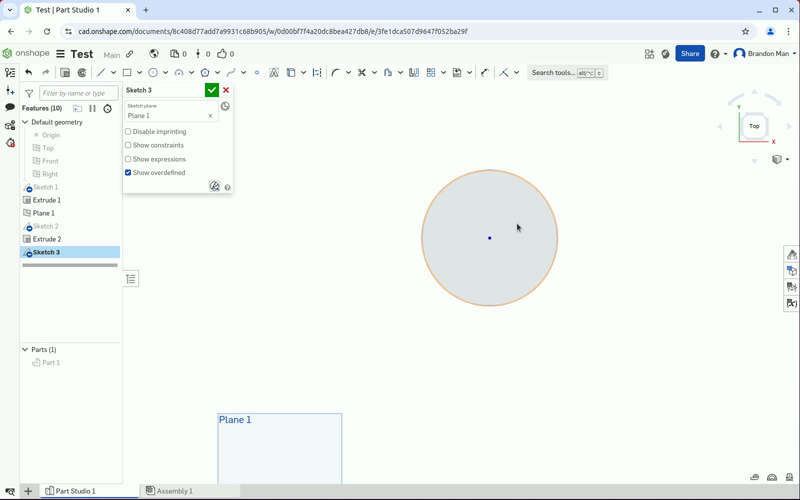
scroll(6)
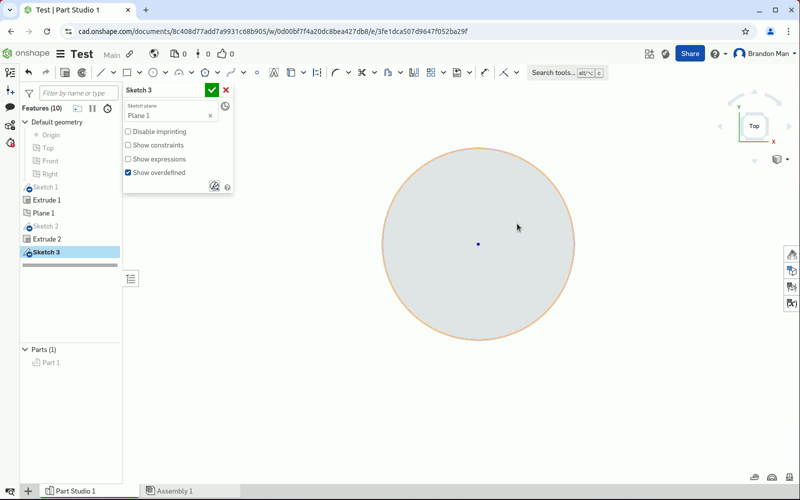
scroll(6)
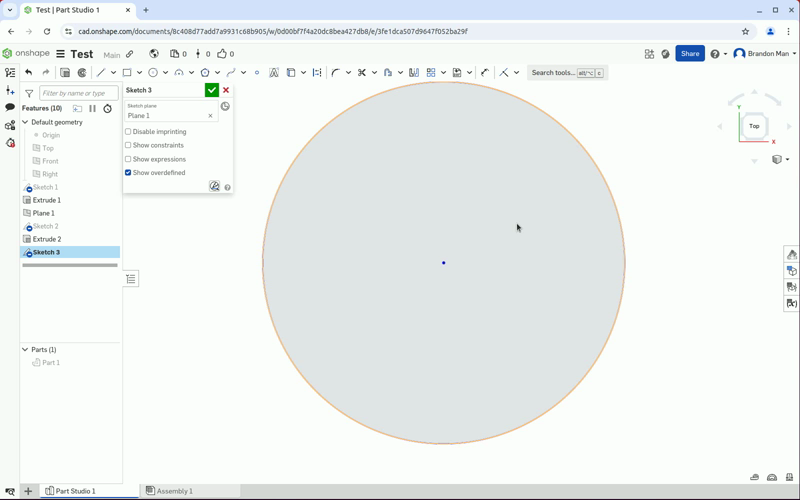
click(517, 223)
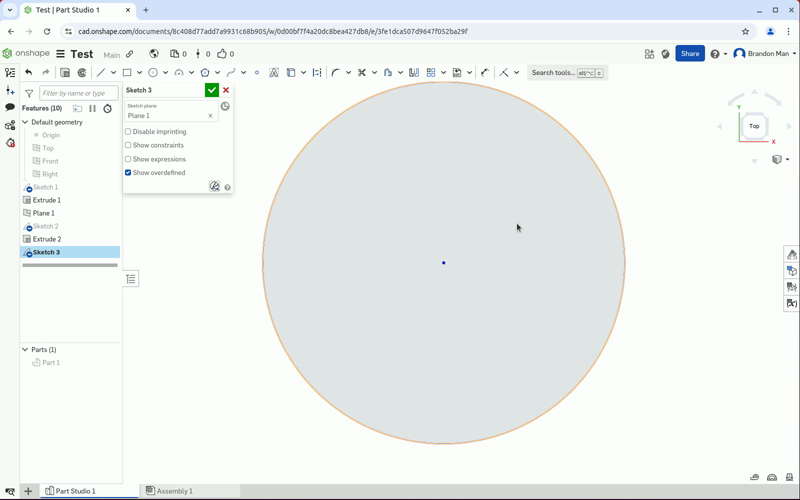
scroll(-6)
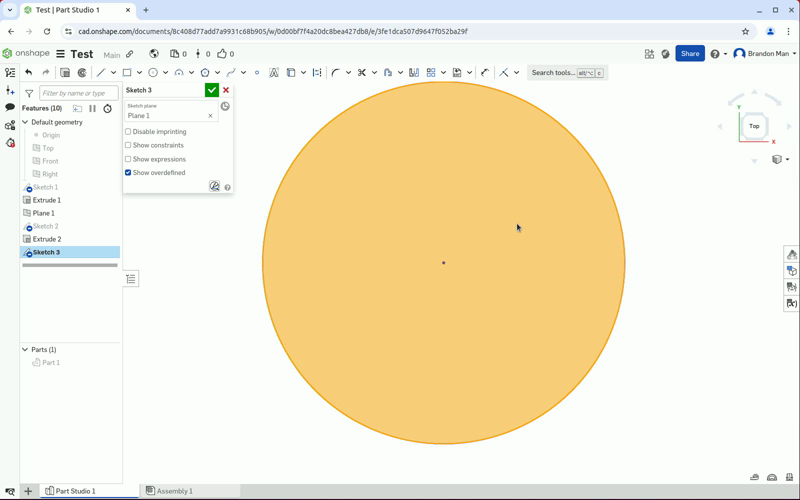
scroll(-6)
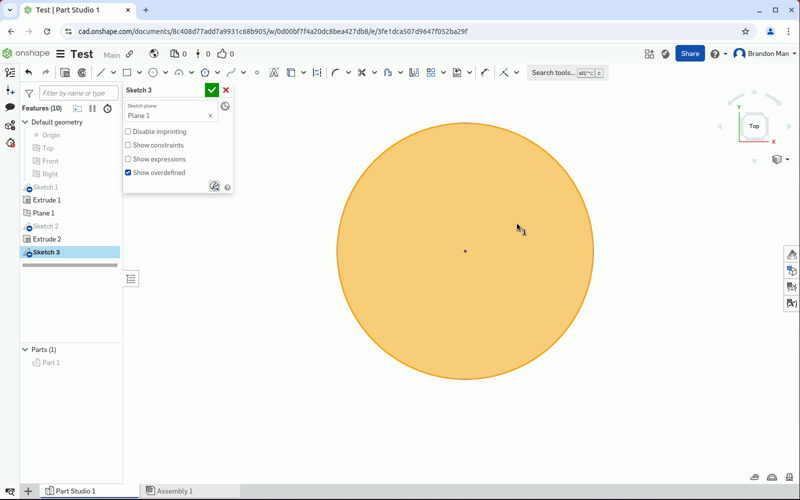
scroll(-6)
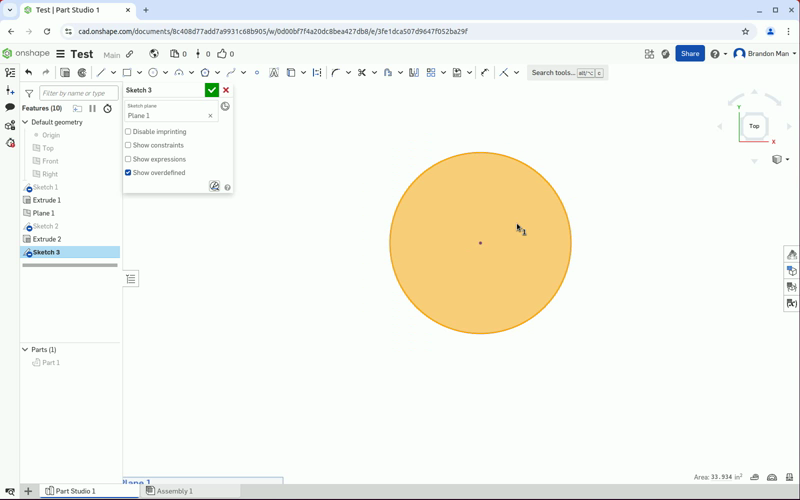
scroll(-6)
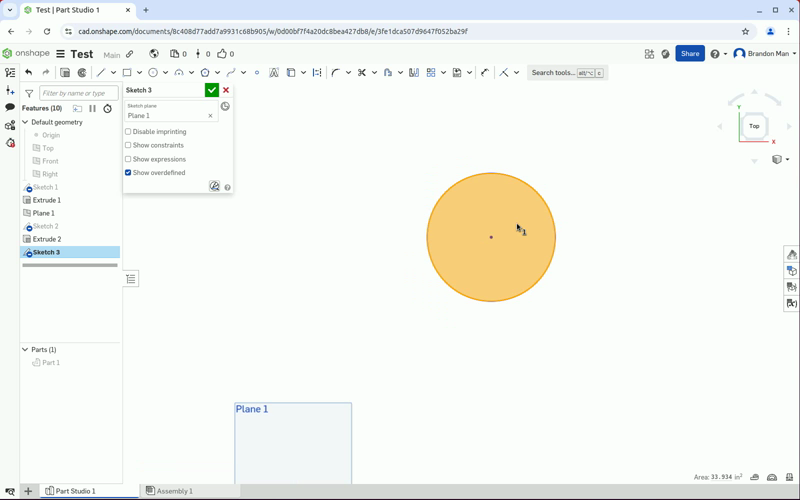
scroll(-6)
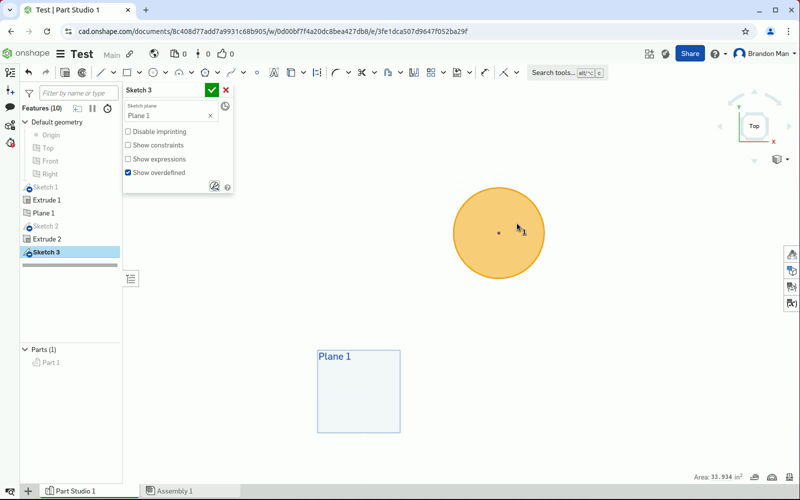
scroll(-6)
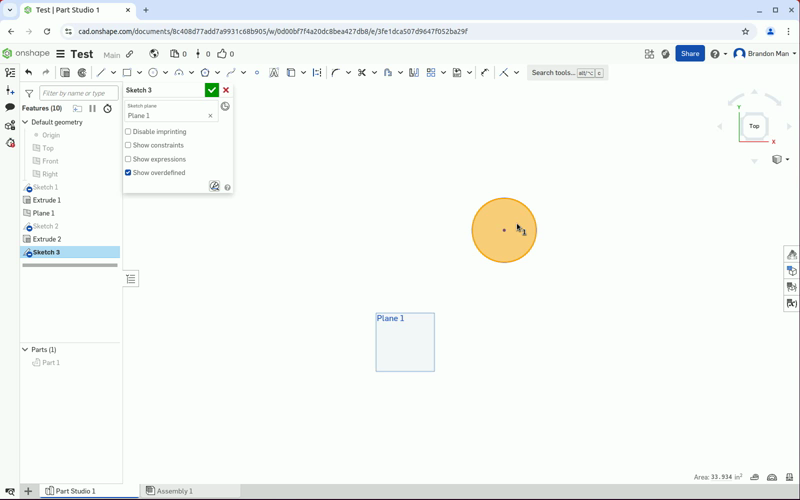
scroll(-6)
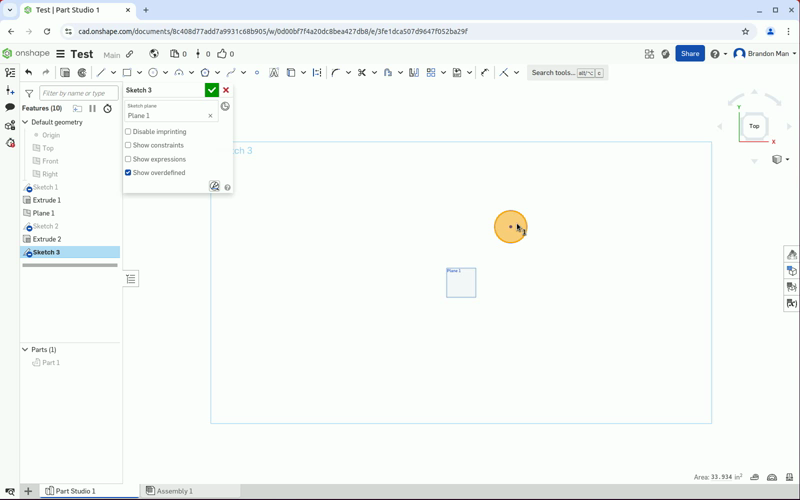
mouse_move(73, 352)
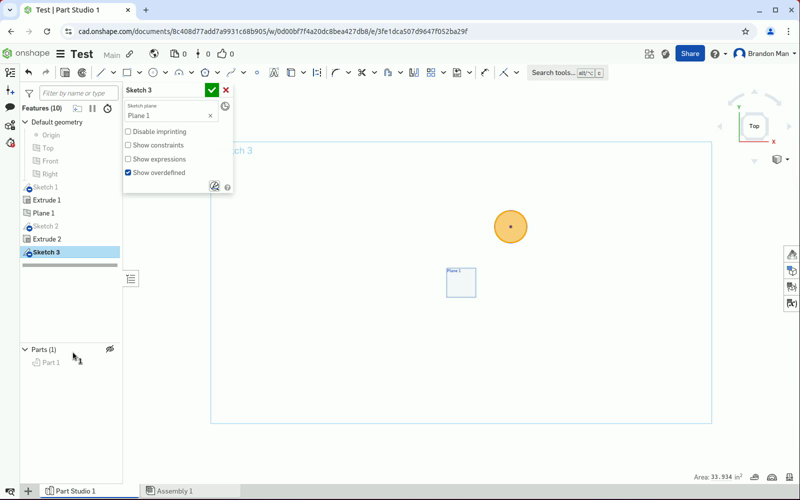
key(shift+y)
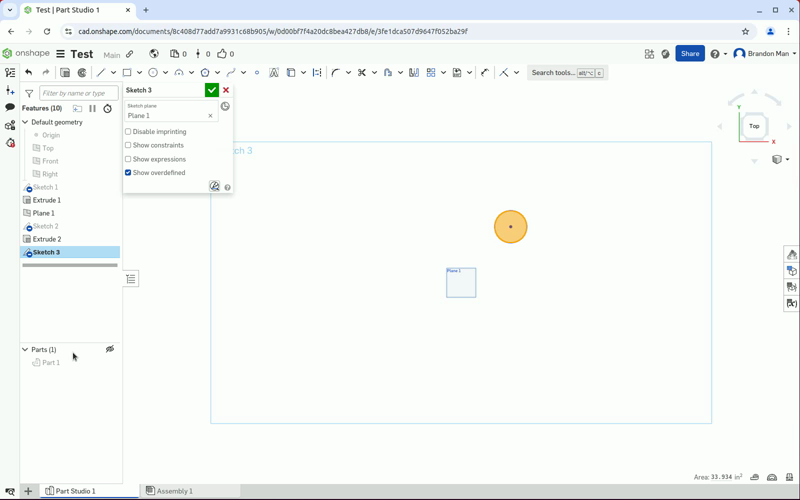
key(shift+e)
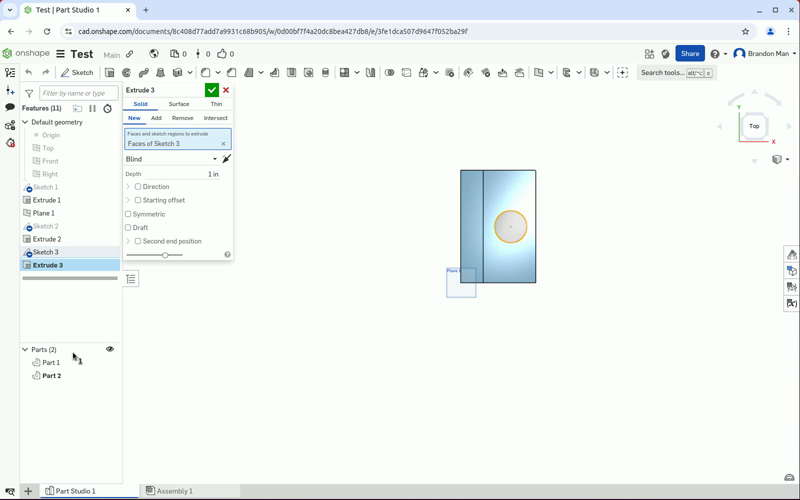
mouse_move(143, 106)
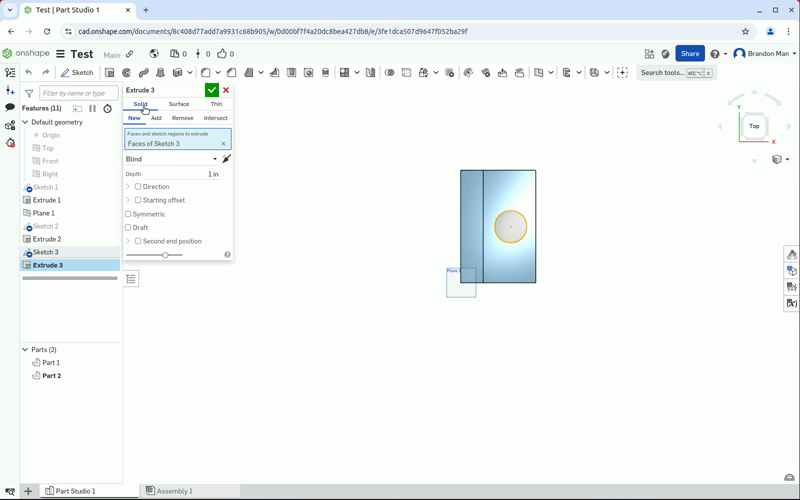
click(143, 106)
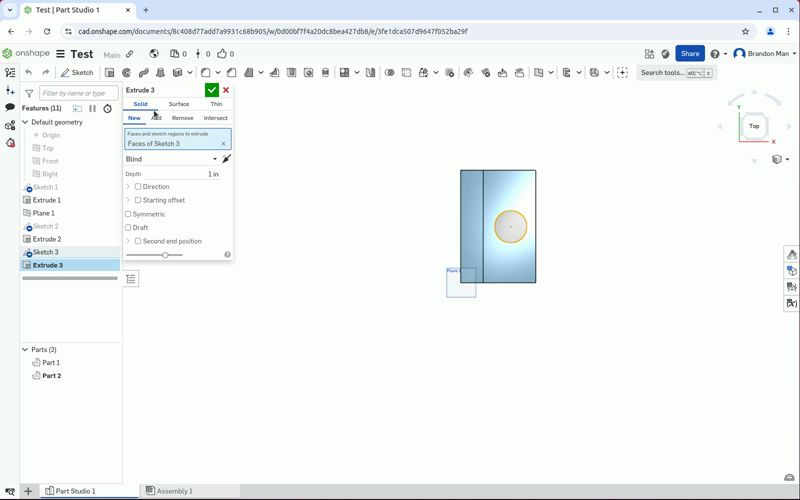
mouse_move(186, 120)
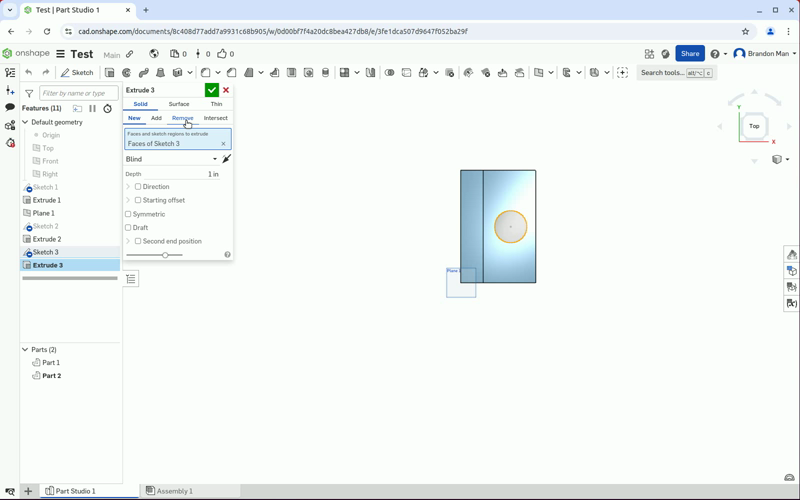
click(186, 120)
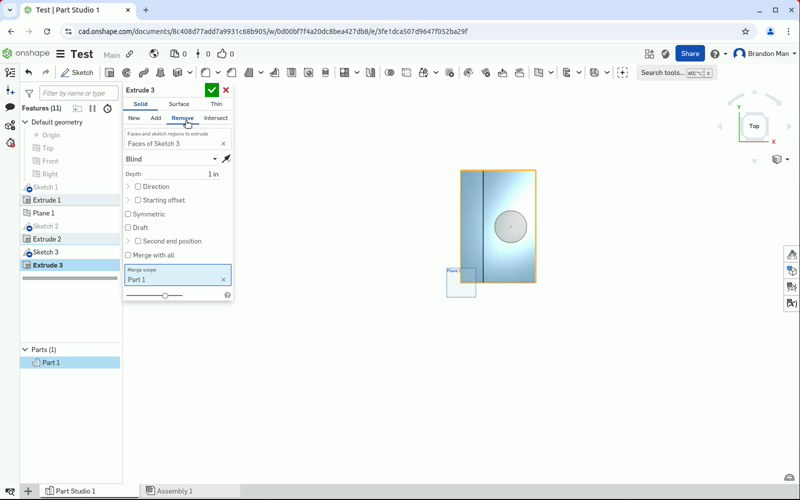
key(tab, 4)
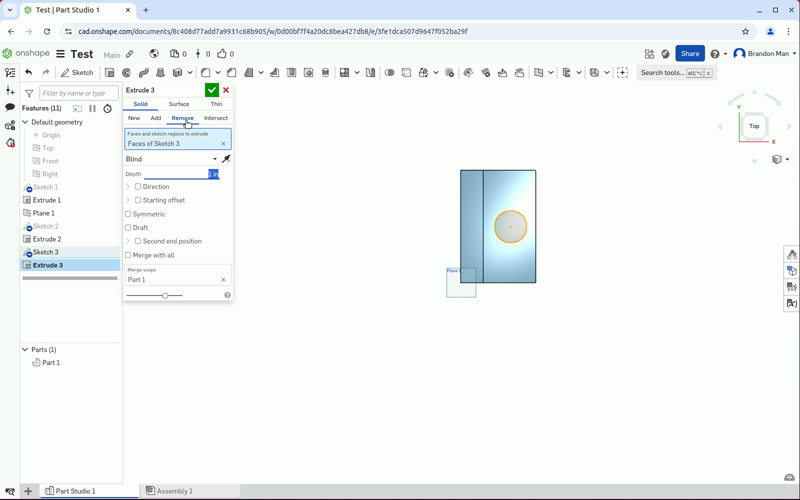
text(30.811)
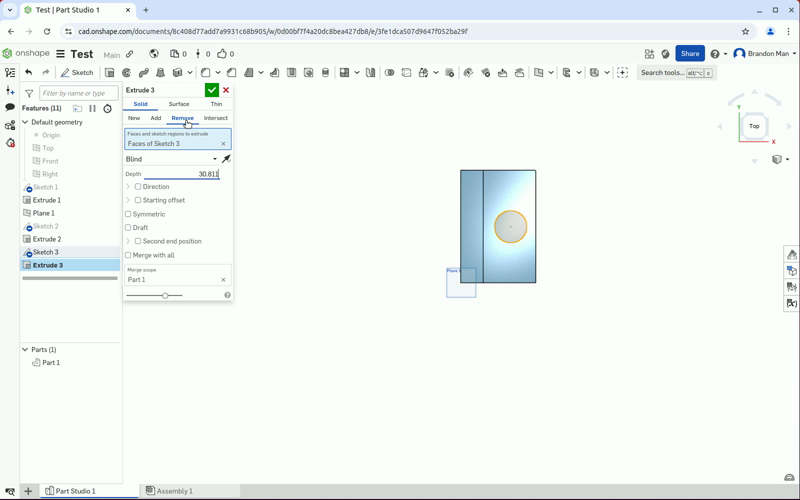
key(tab, 6)
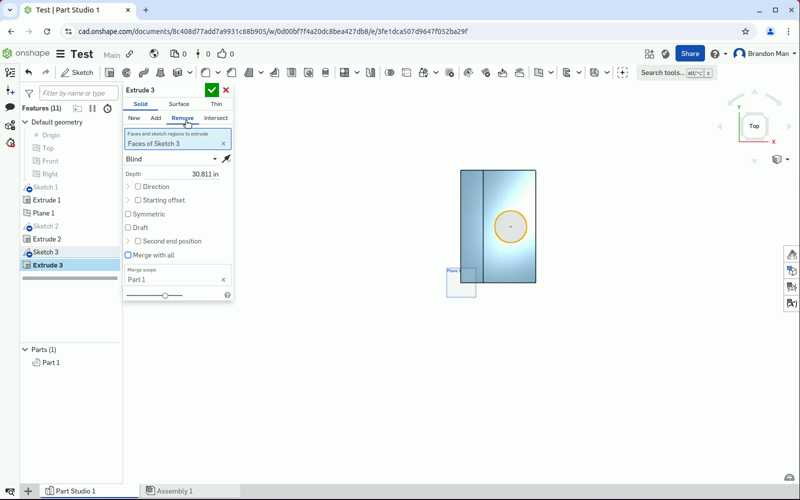
key(space)
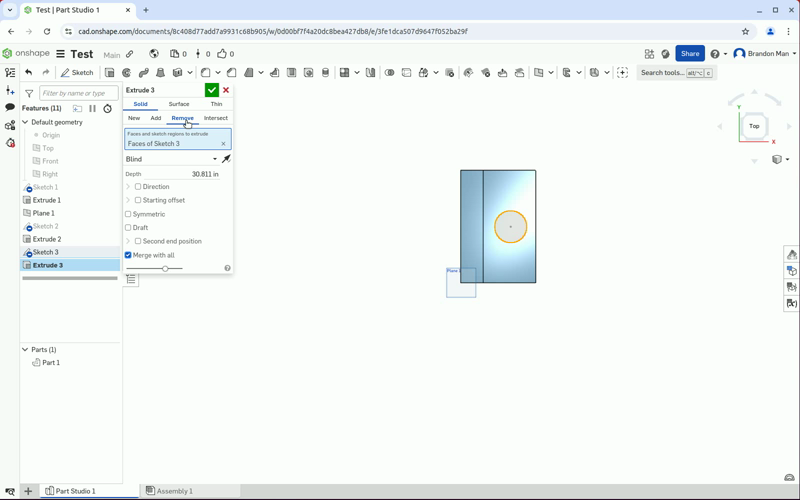
key(enter)
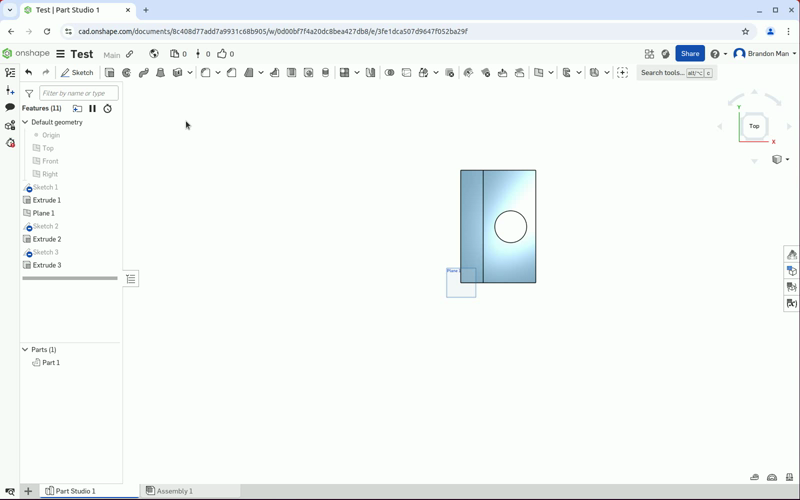
key(shift+h)
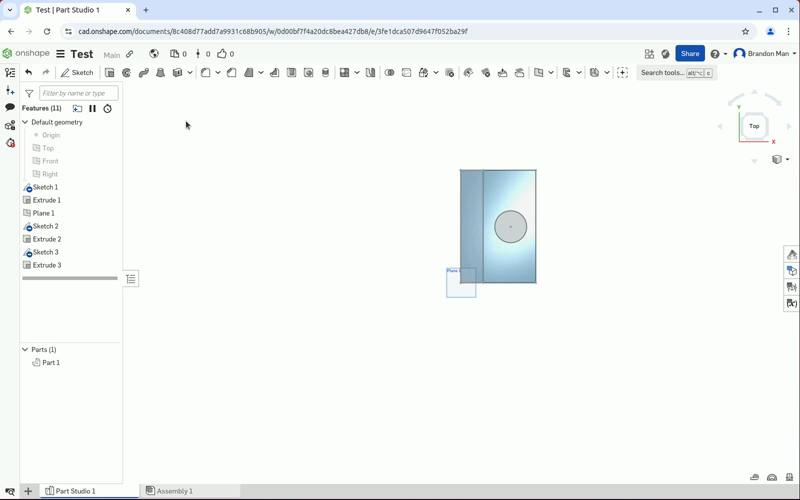
key(shift+h)
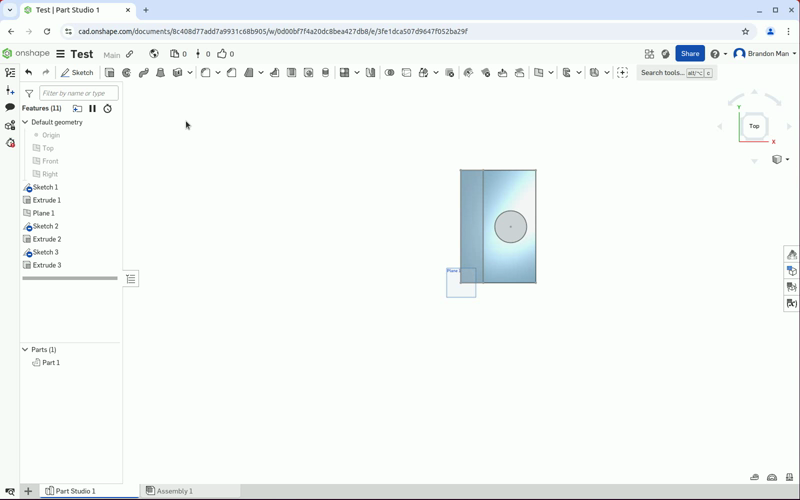
key(shift+7)
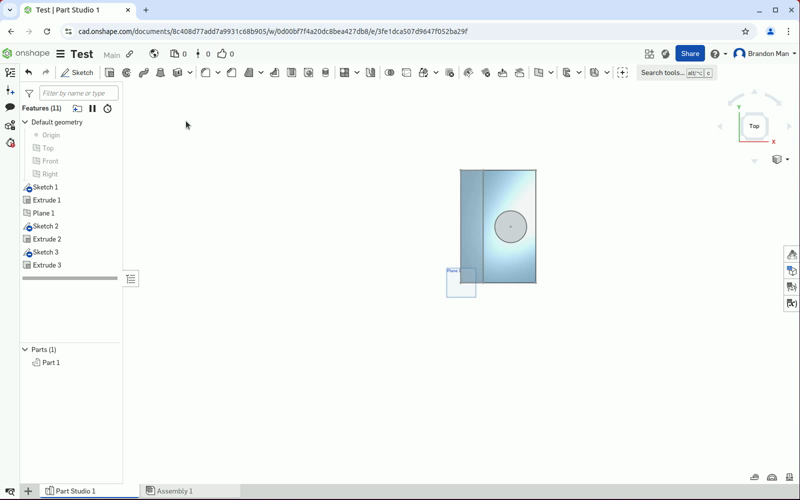
key(up, 3)
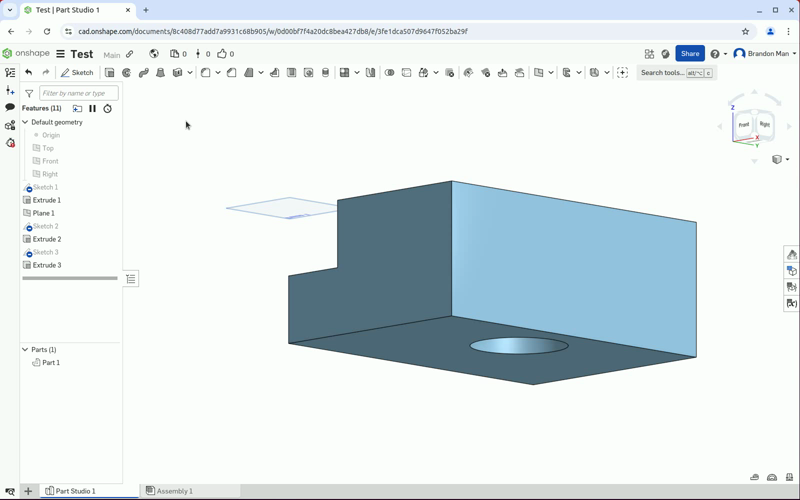
key(left, 3)
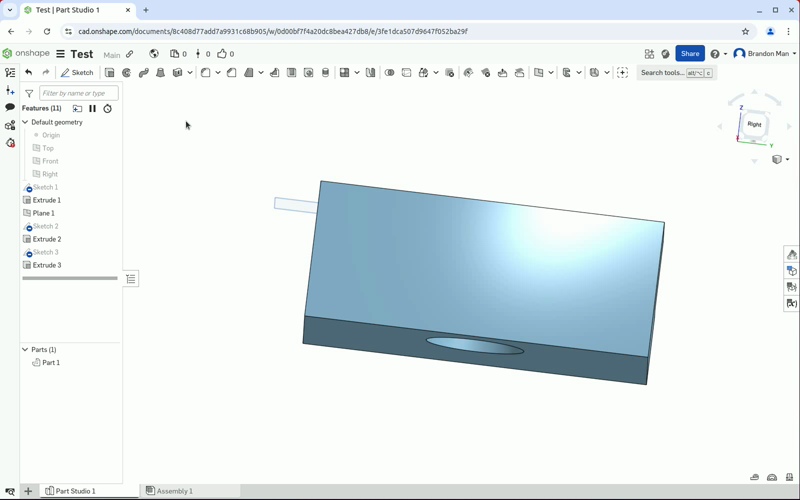
key(right, 3)
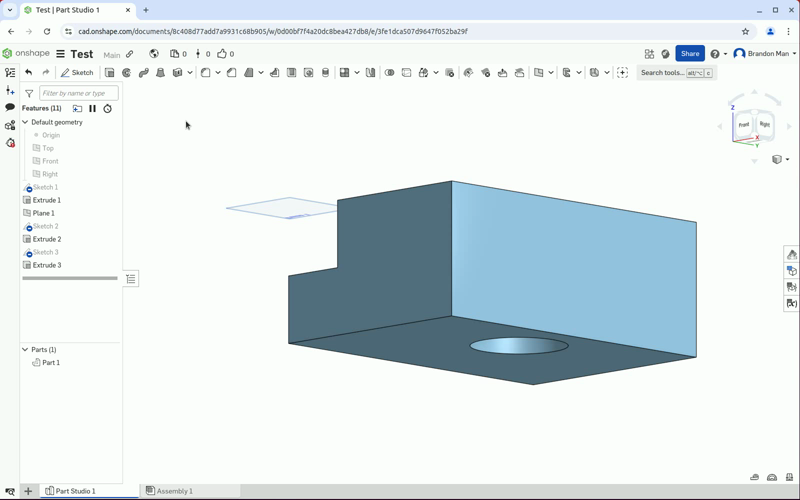
key(down, 3)
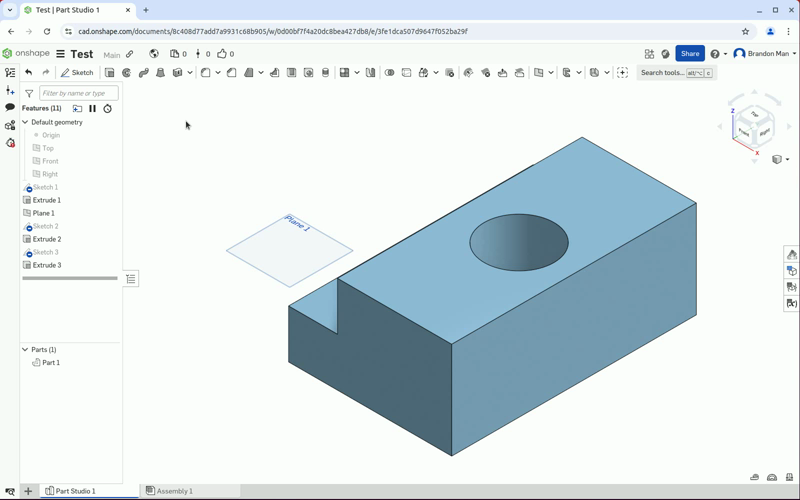
mouse_move(73, 189)
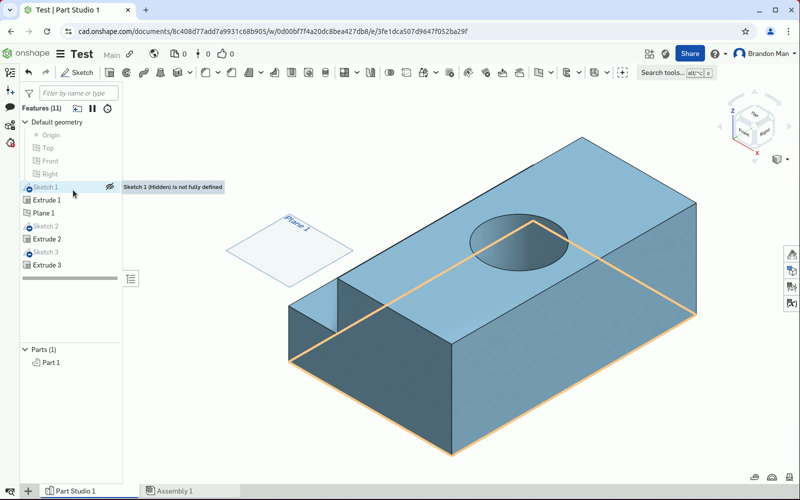
click(73, 189)